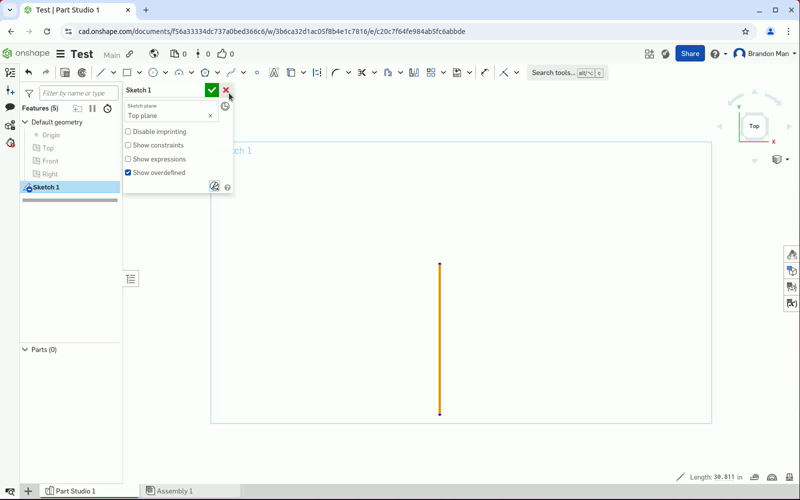
key(shift+h)
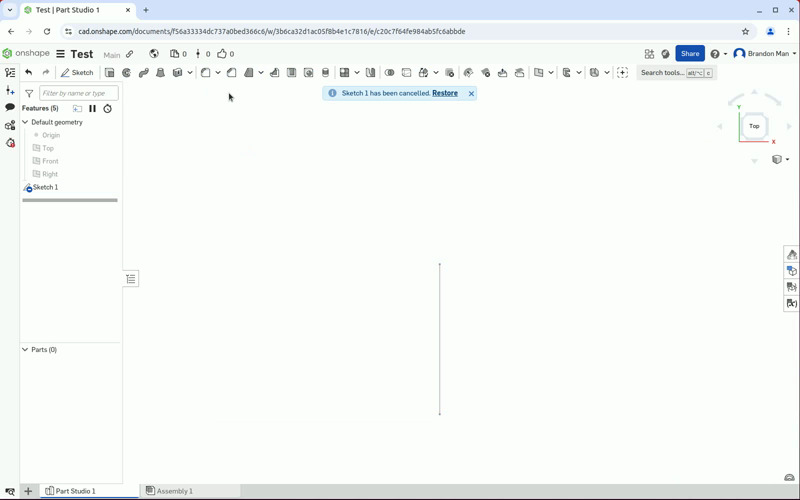
key(shift+s)
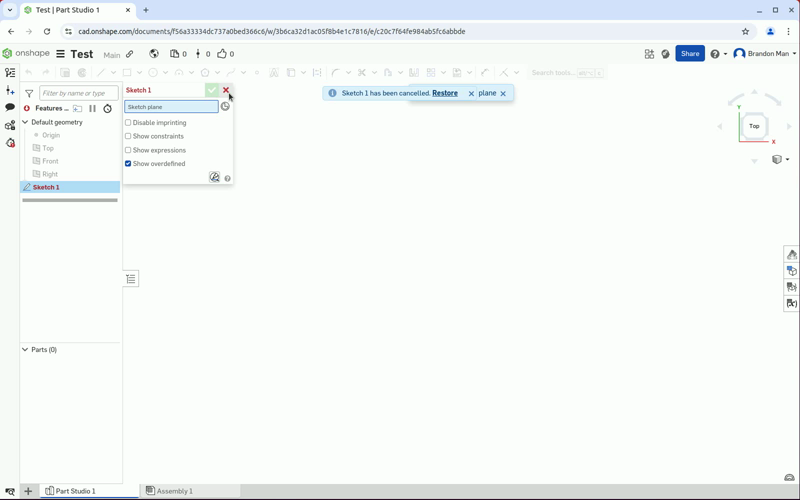
mouse_move(73, 150)
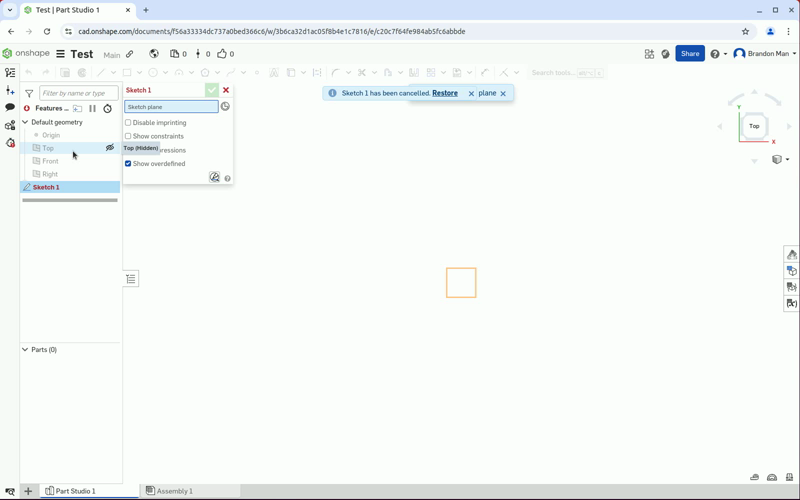
click(73, 150)
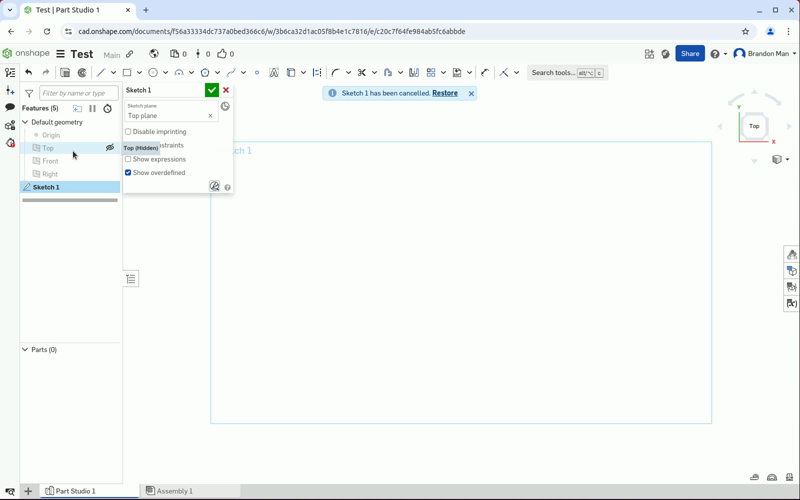
mouse_move(73, 352)
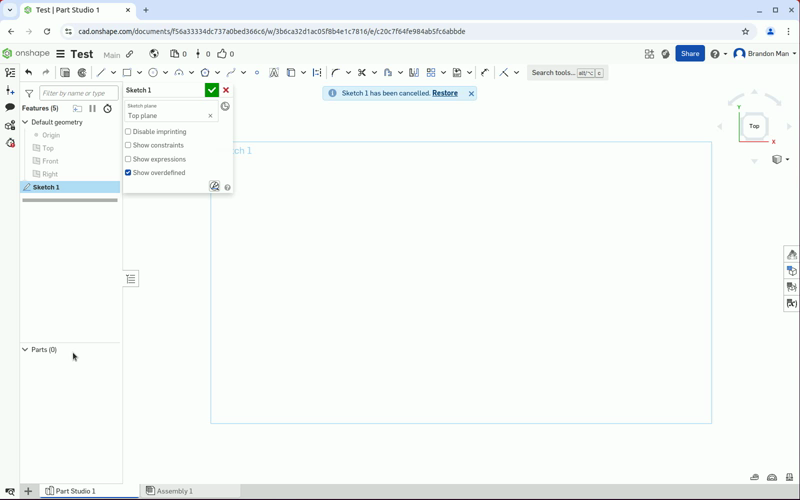
key(y)
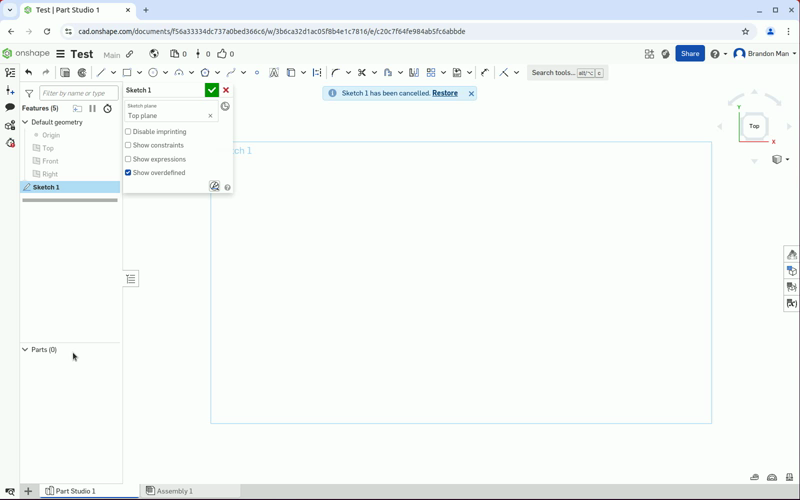
key(l)
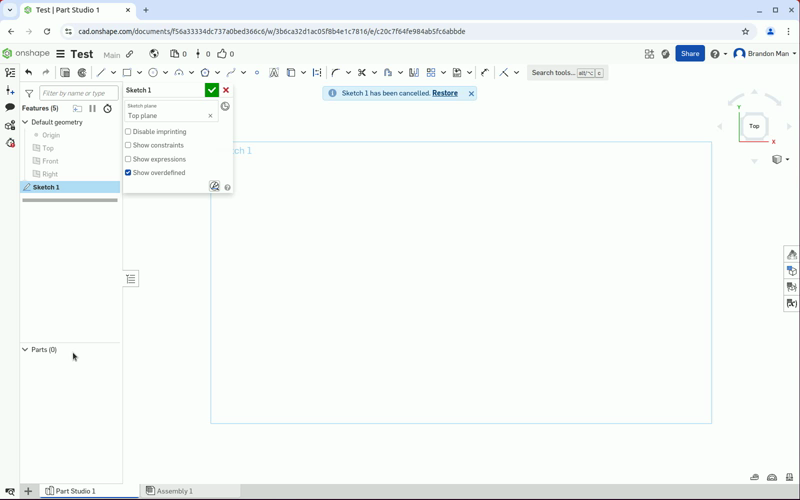
key_down(shift)
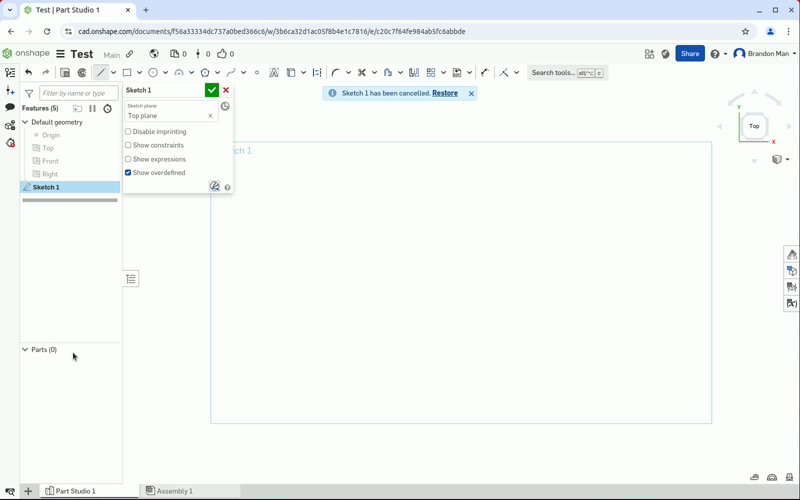
mouse_move(392, 395)
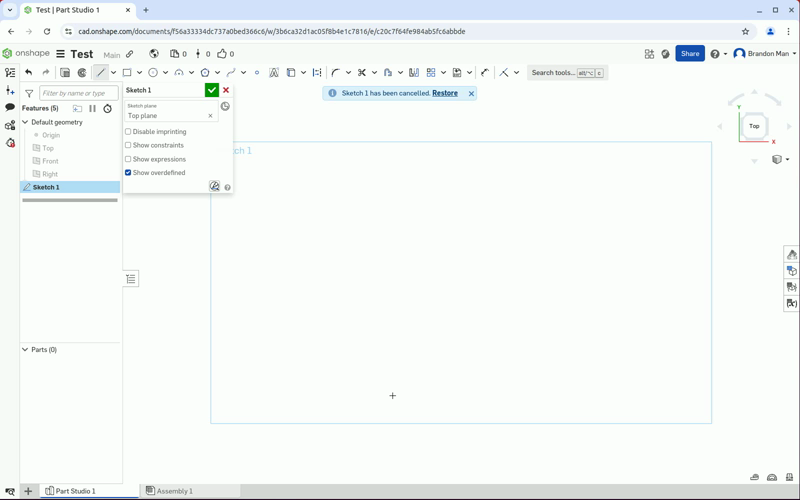
click(392, 395)
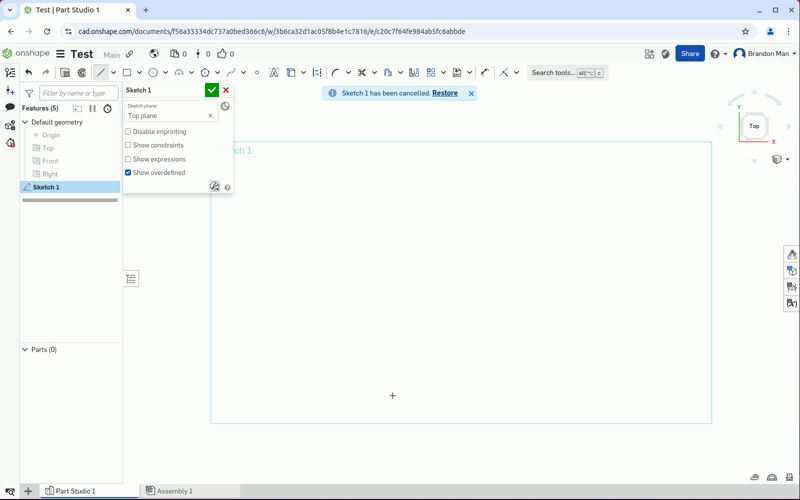
key_up(shift)
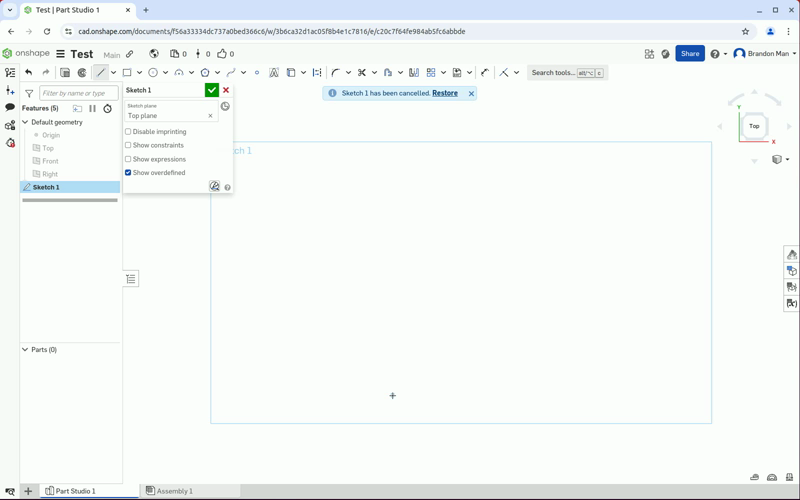
key_down(shift)
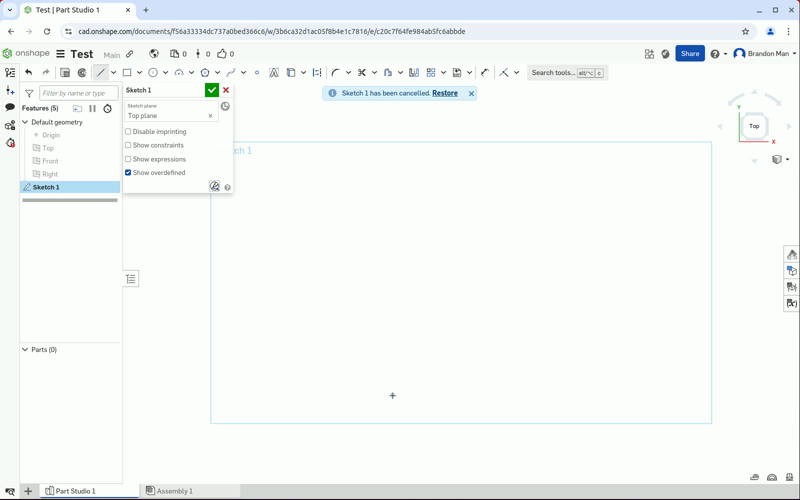
mouse_move(527, 395)
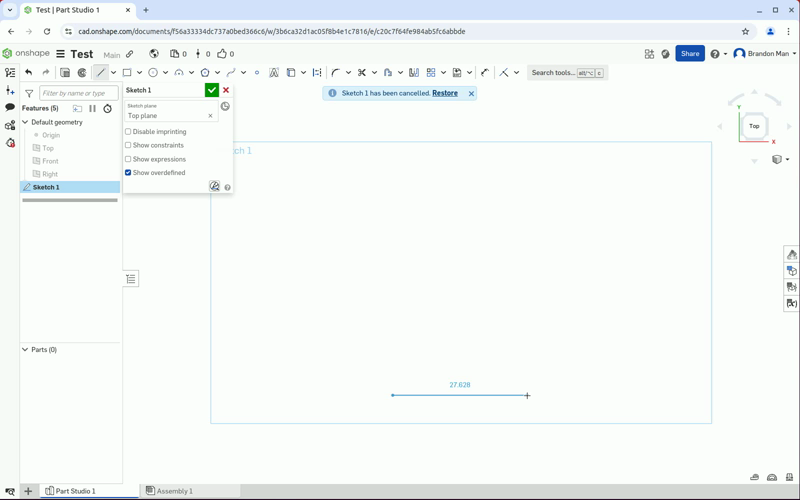
click(527, 395)
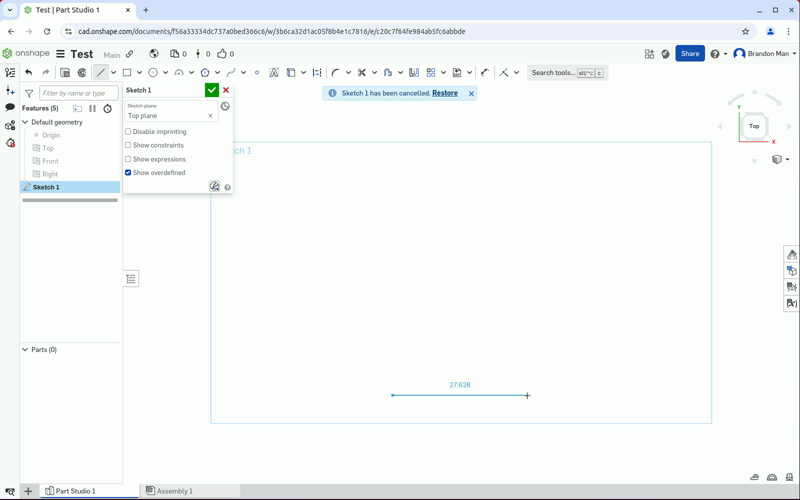
key_up(shift)
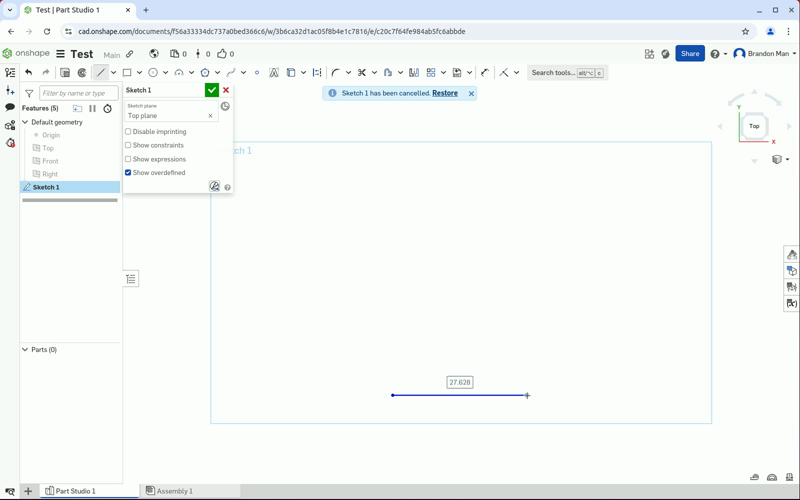
key_down(shift)
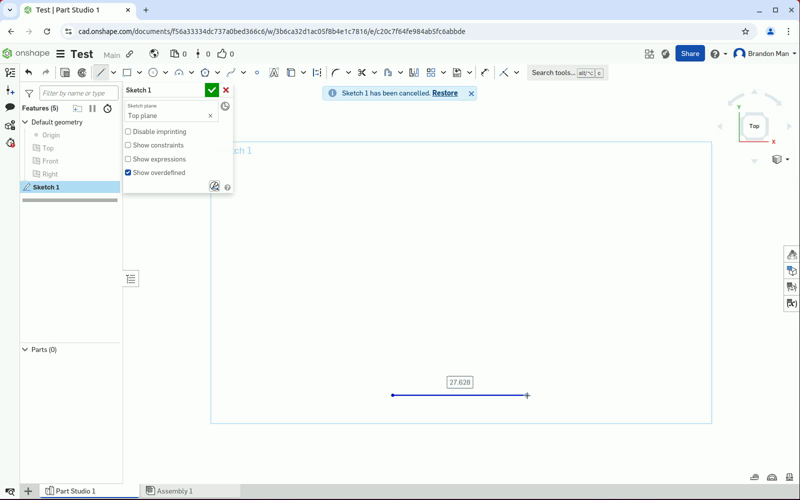
mouse_move(527, 171)
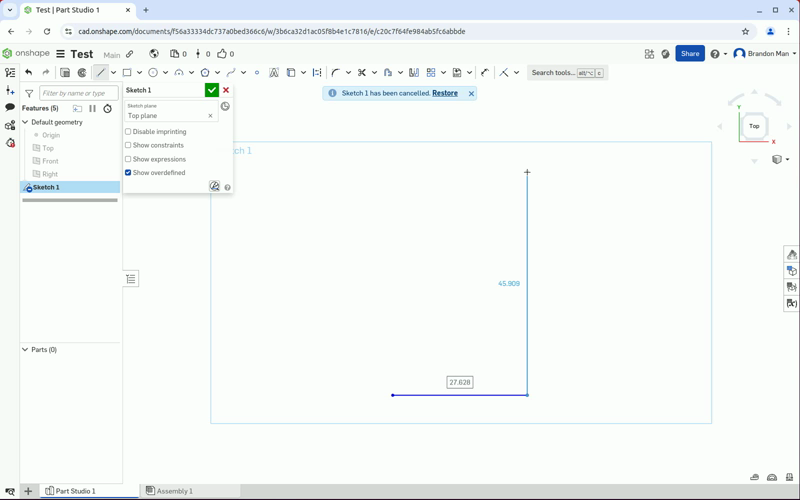
click(527, 171)
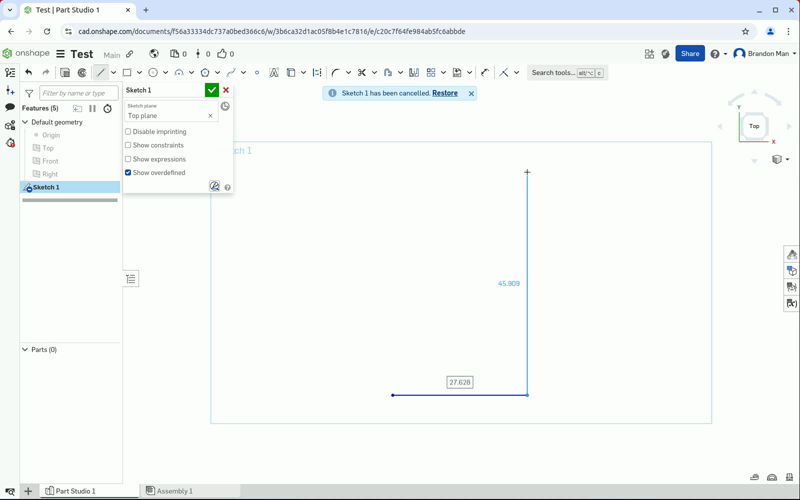
key_up(shift)
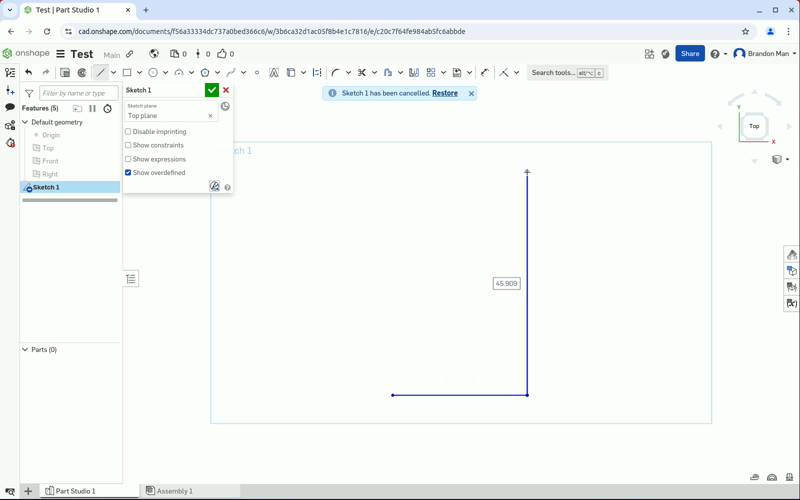
key_down(shift)
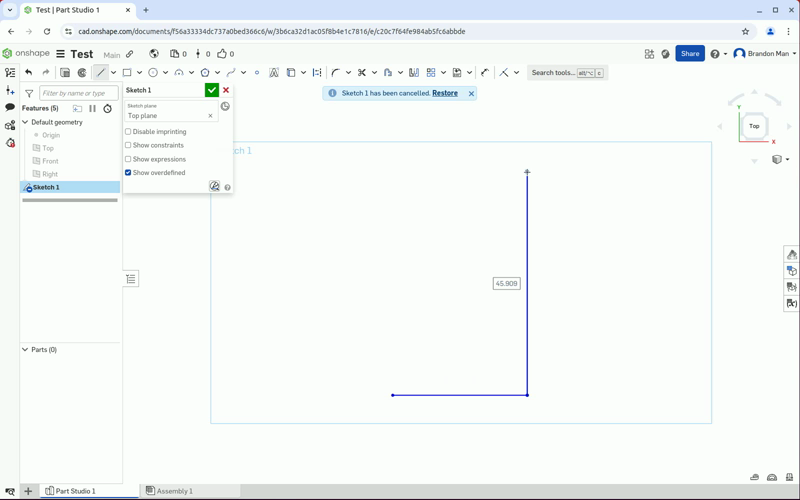
mouse_move(392, 171)
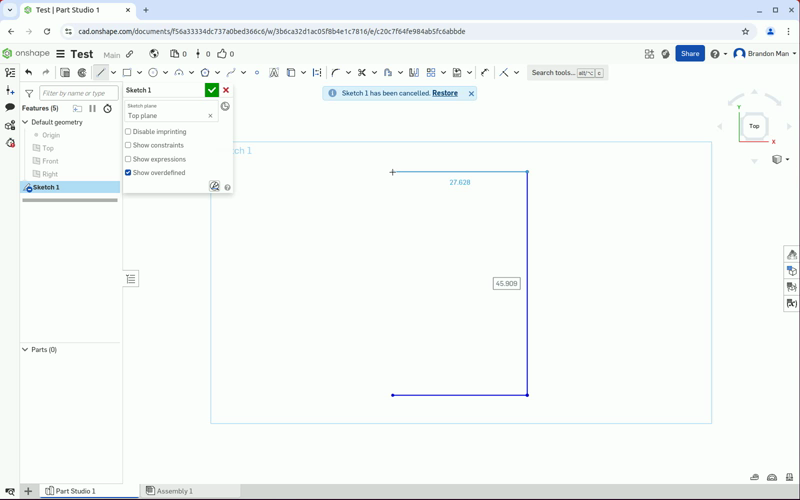
click(392, 171)
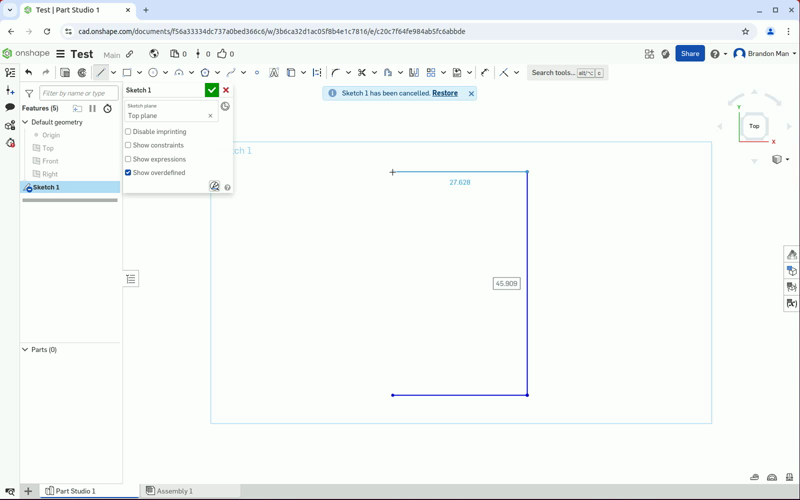
key_up(shift)
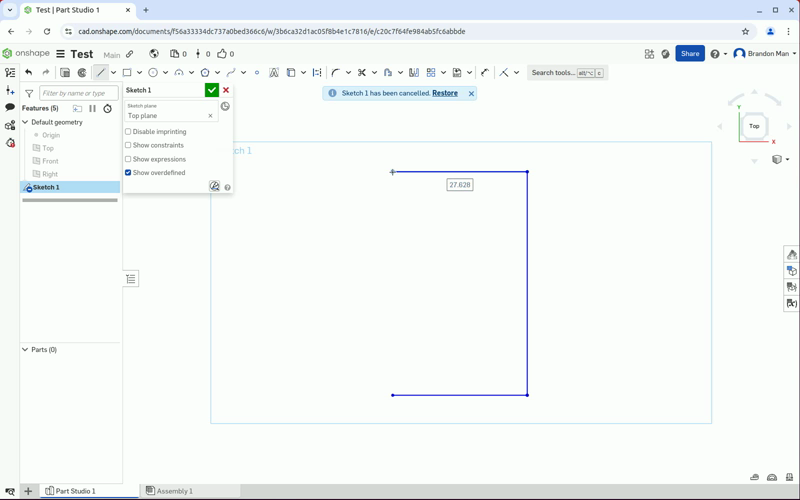
key_down(shift)
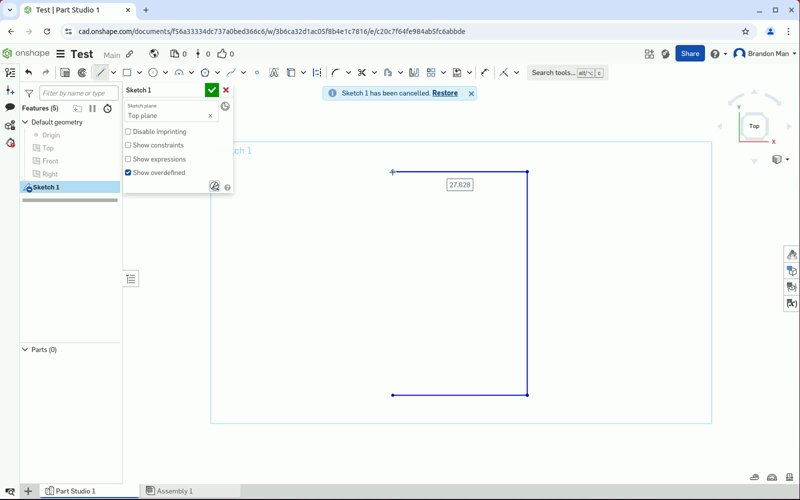
mouse_move(392, 395)
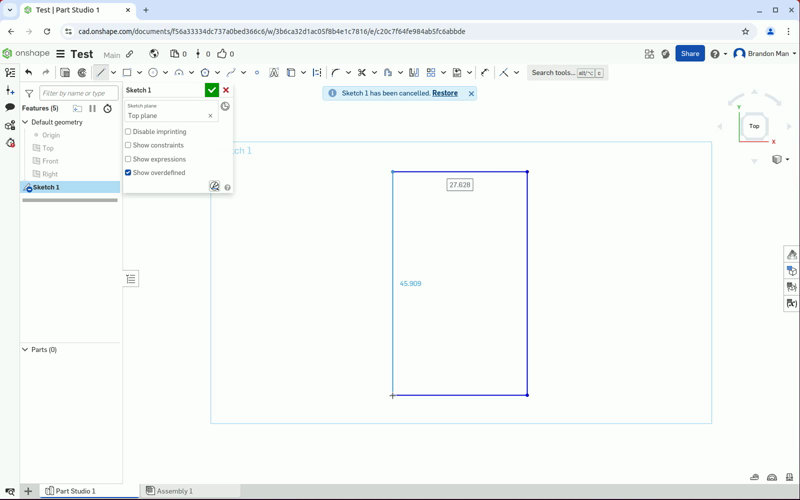
key_up(shift)
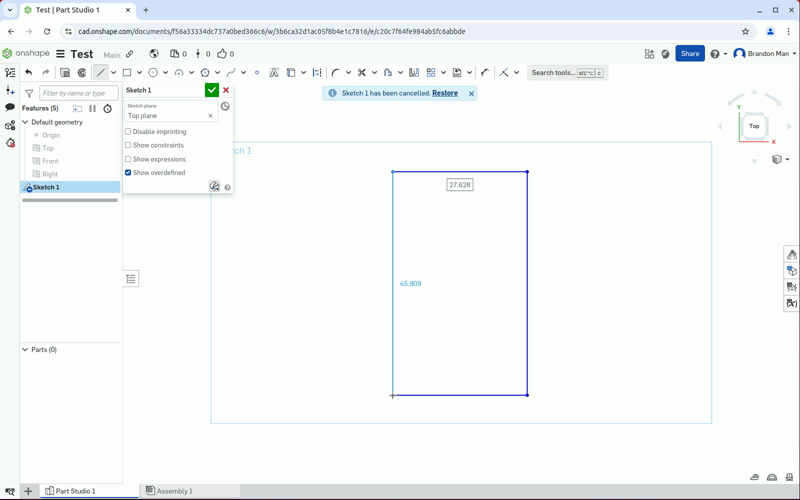
click(392, 395)
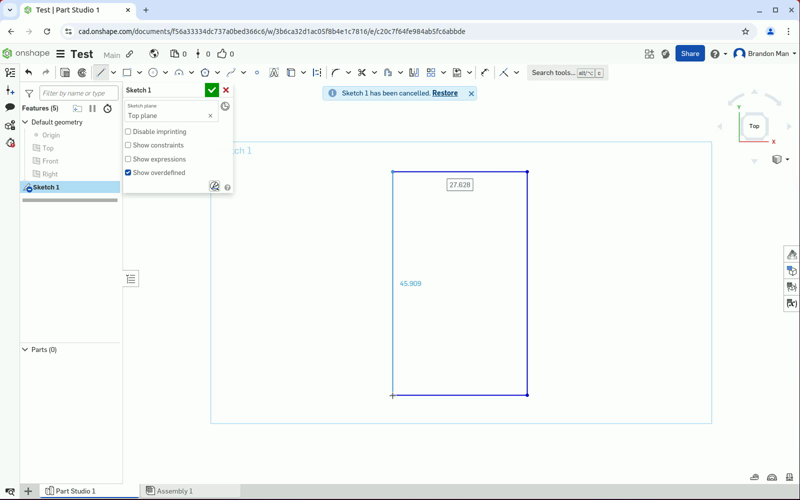
key(esc)
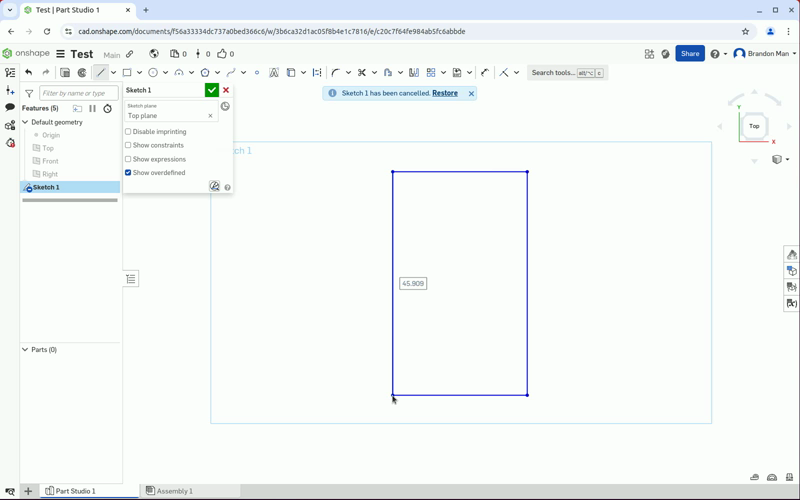
mouse_move(426, 208)
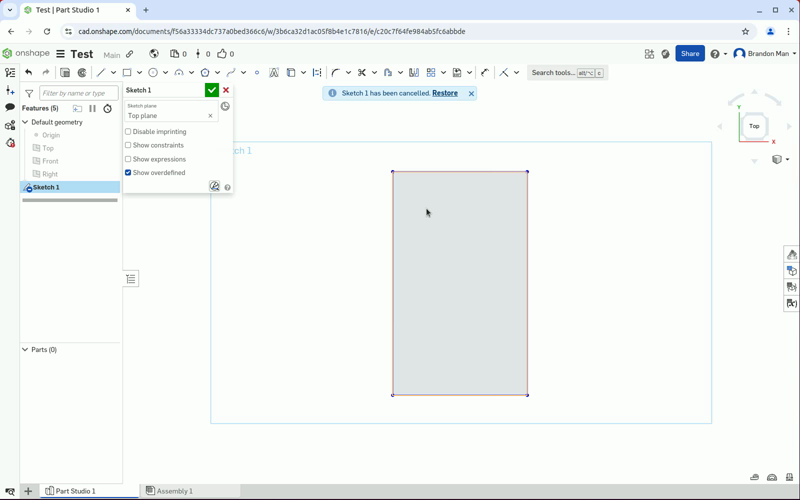
click(426, 208)
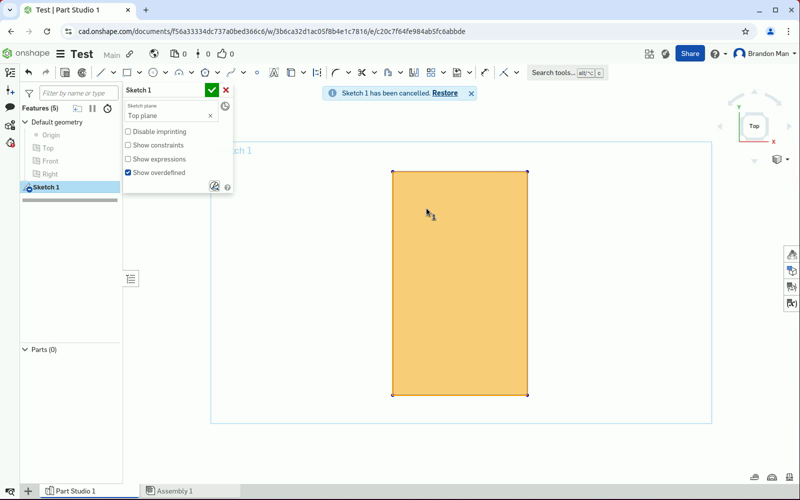
mouse_move(73, 352)
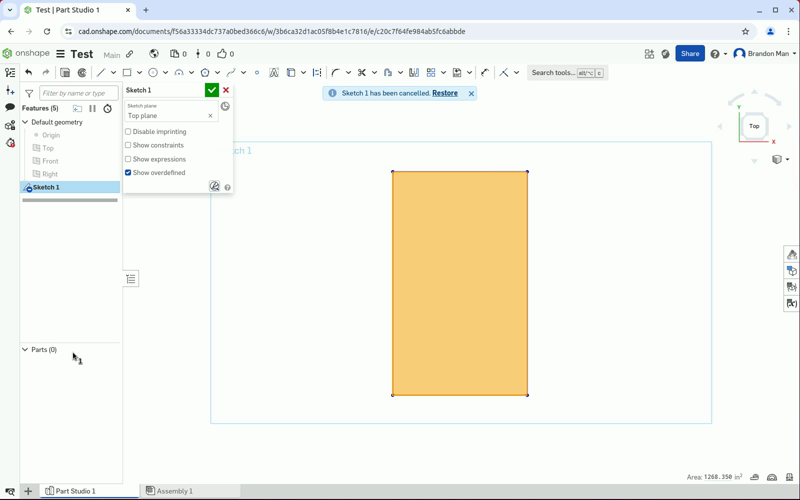
key(shift+y)
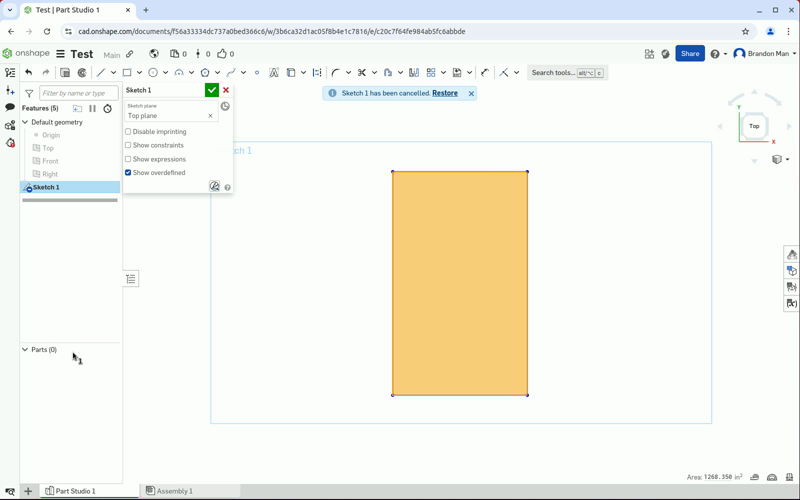
key(shift+e)
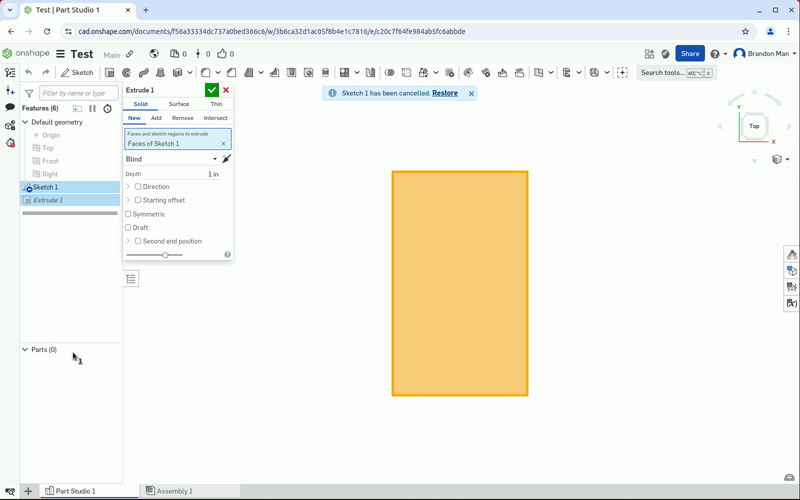
mouse_move(143, 106)
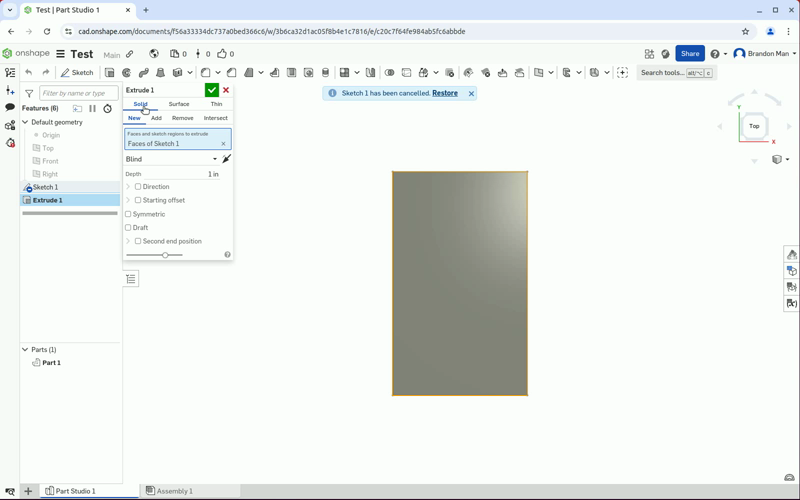
click(143, 106)
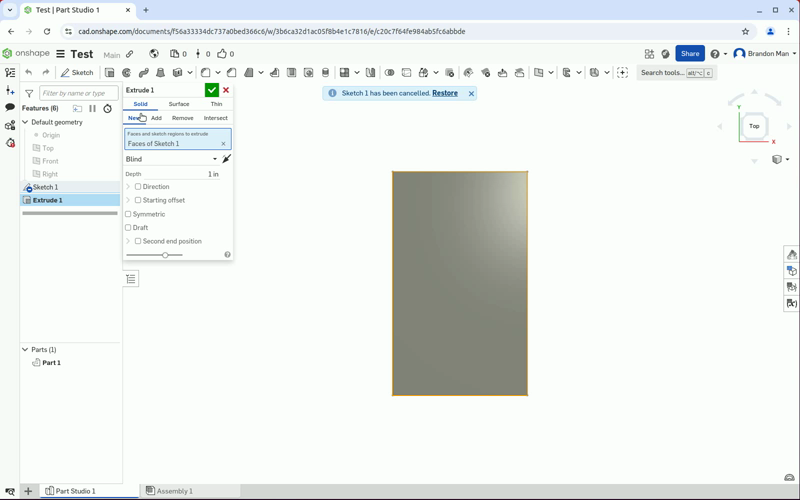
mouse_move(137, 120)
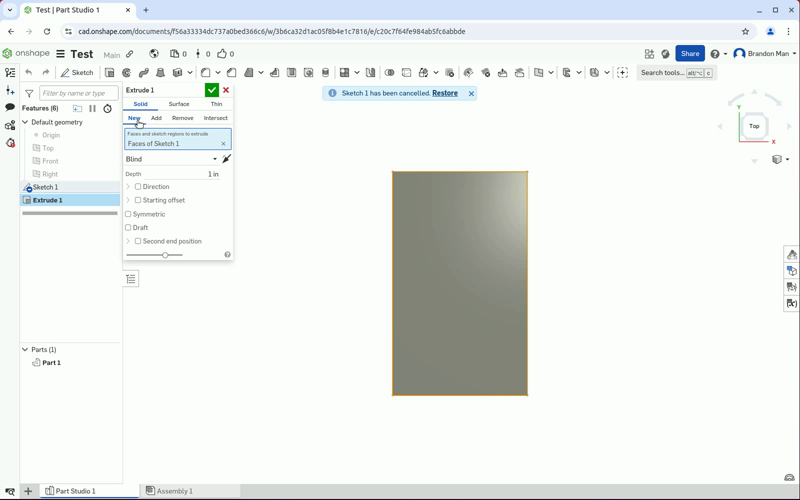
click(137, 120)
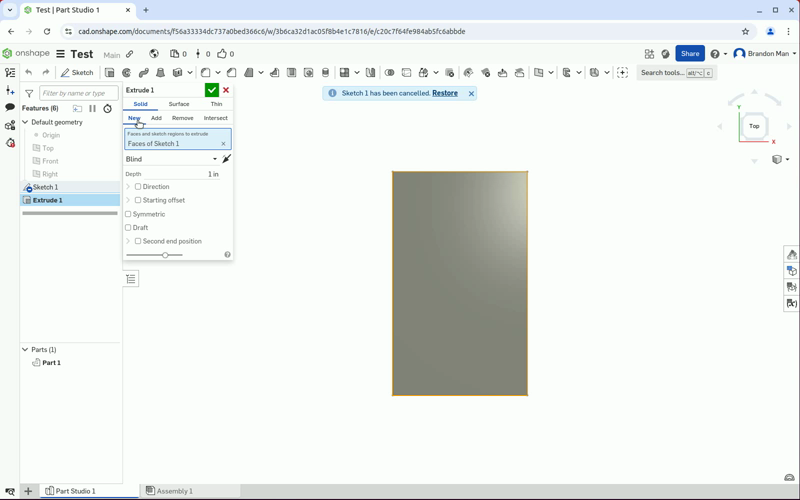
key(tab, 4)
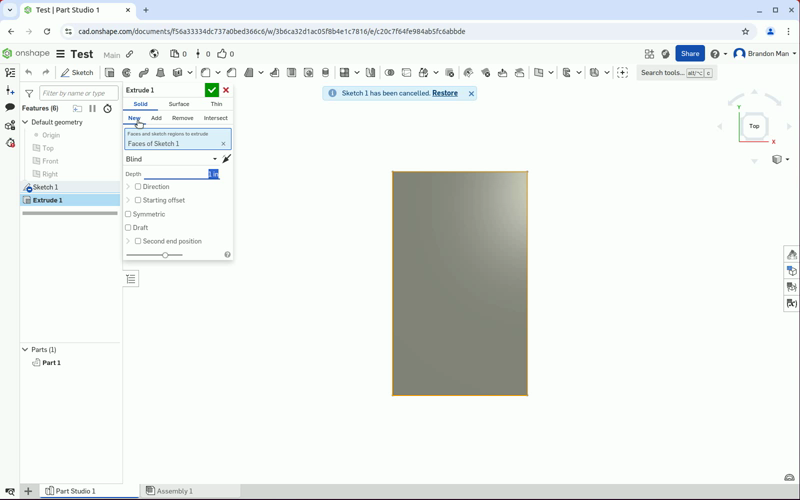
text(4.574)
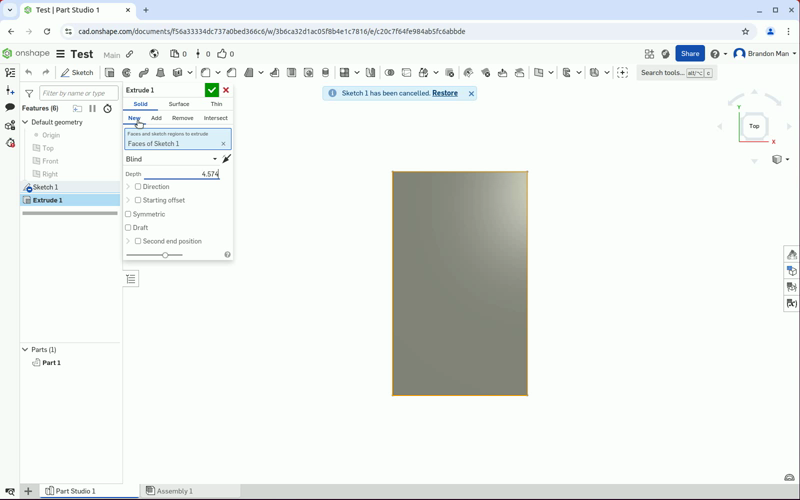
key(enter)
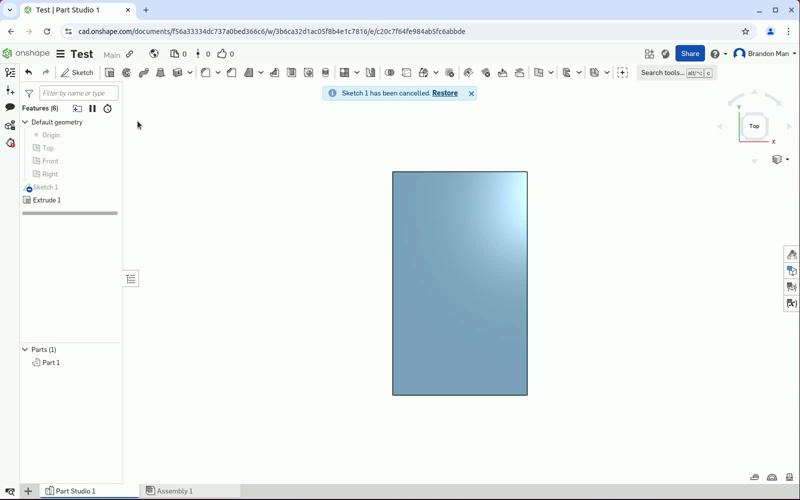
key(shift+h)
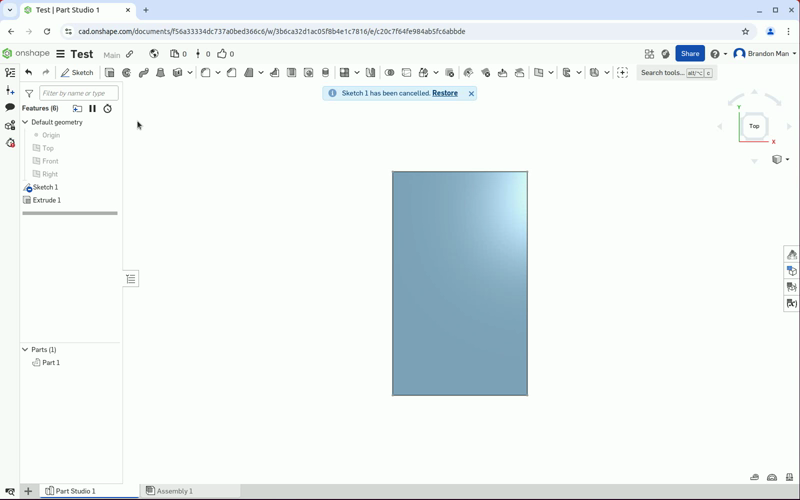
key(shift+h)
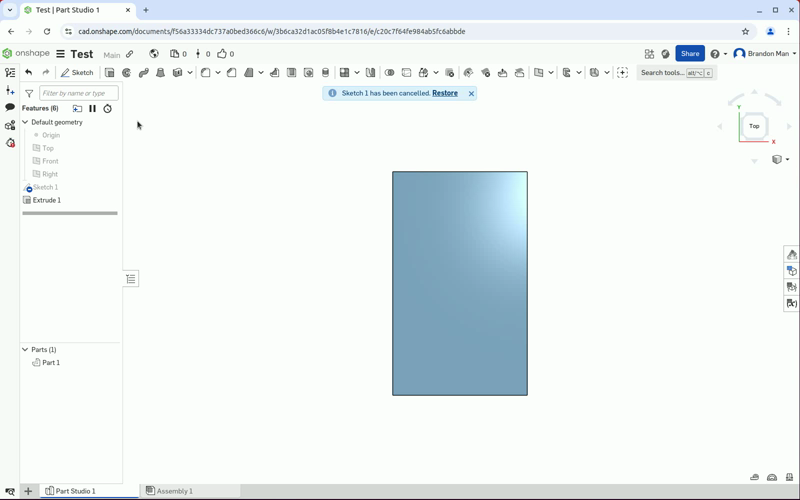
mouse_move(73, 189)
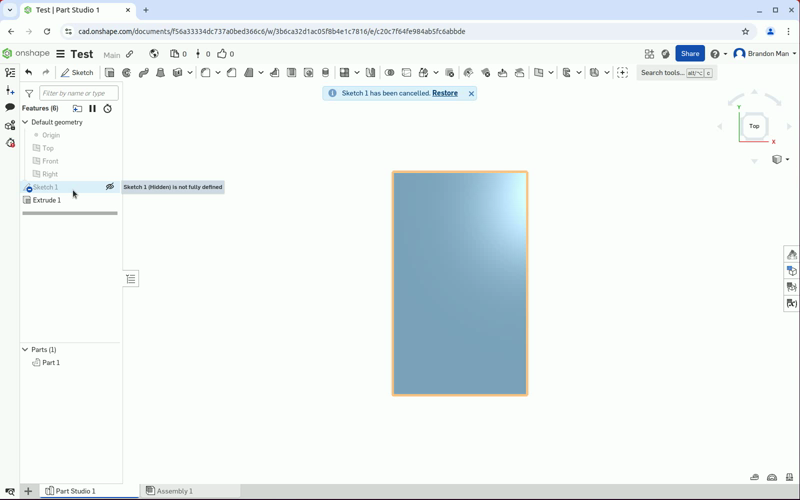
click(73, 189)
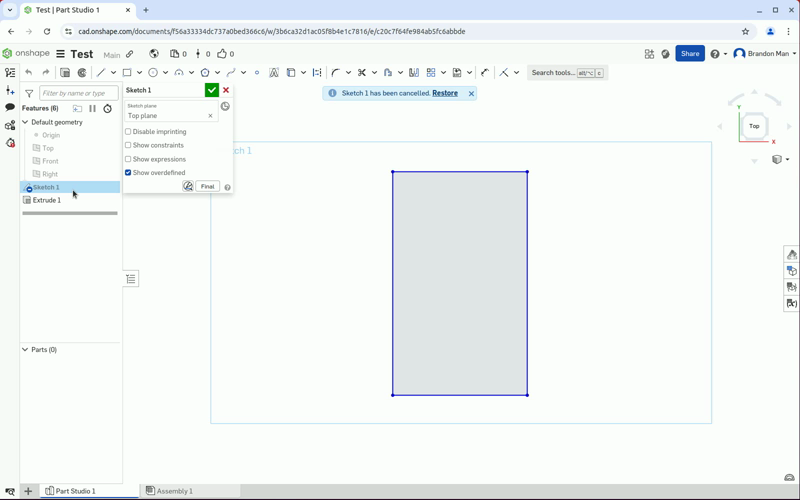
mouse_move(229, 92)
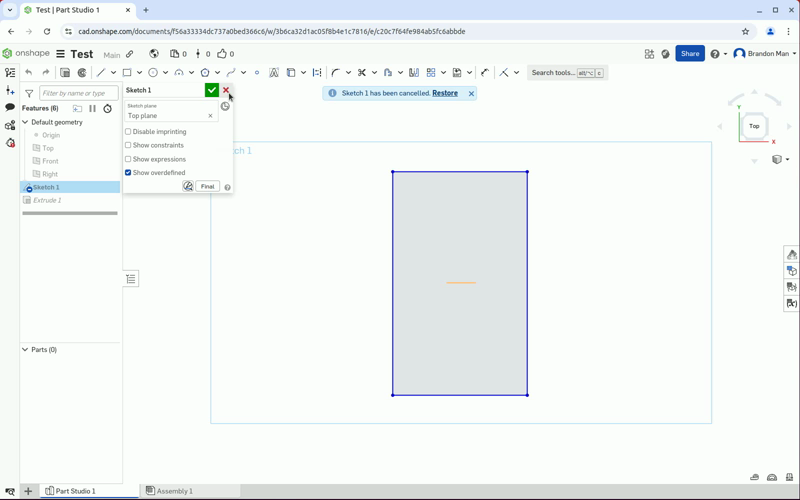
click(229, 92)
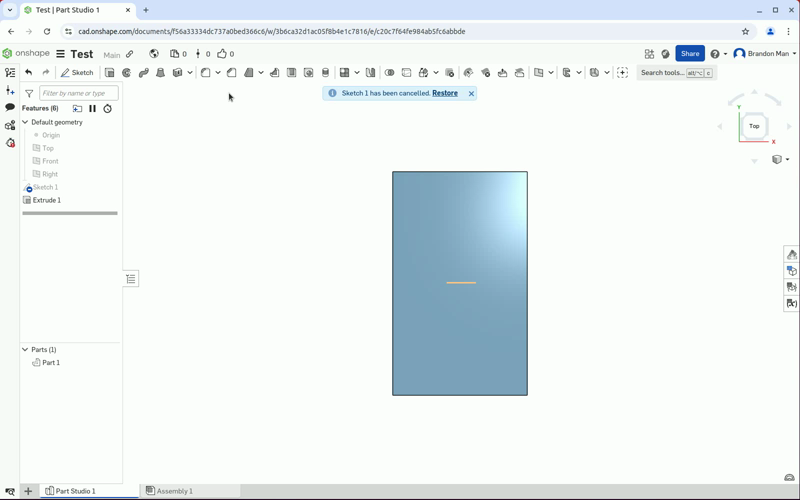
mouse_move(541, 75)
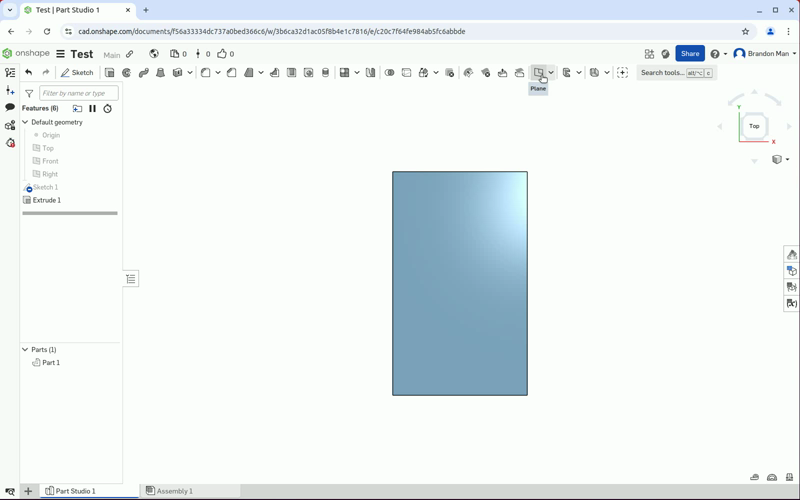
click(541, 75)
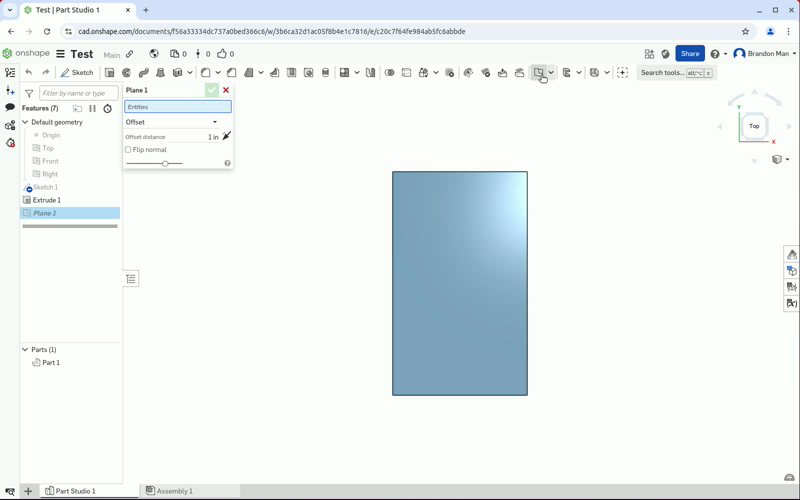
mouse_move(73, 150)
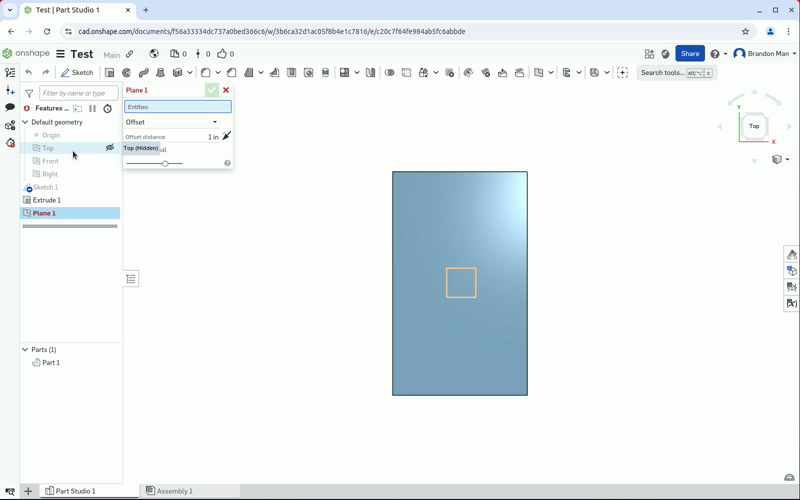
click(73, 150)
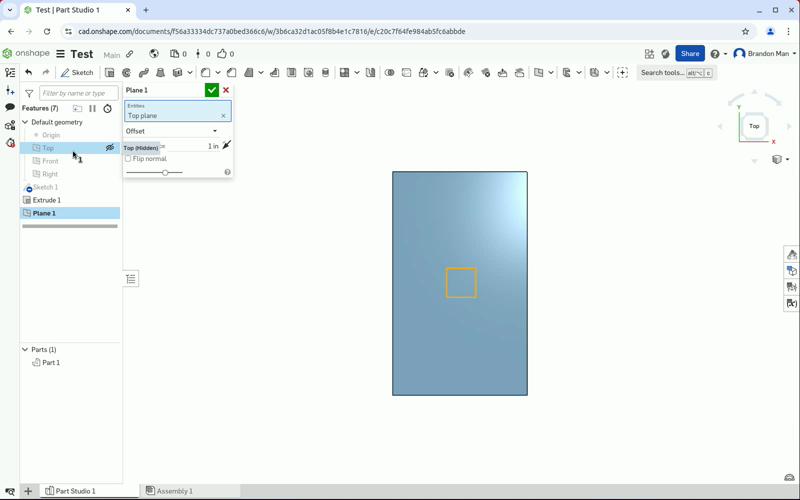
key(tab, 2)
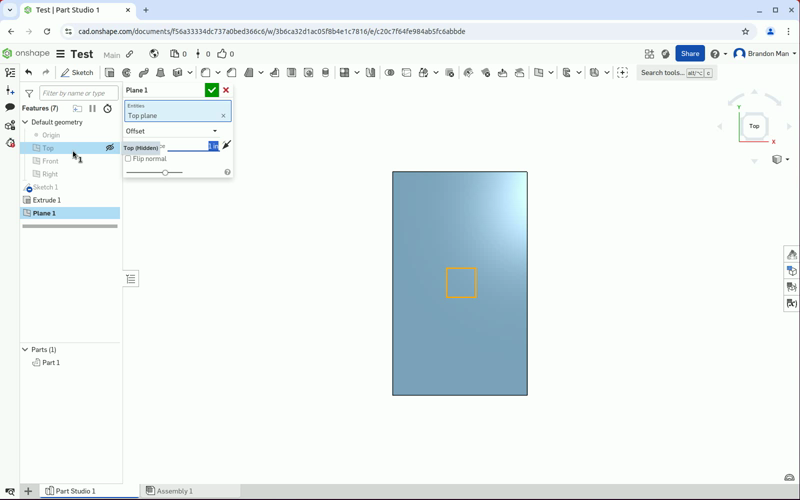
text(4.56)
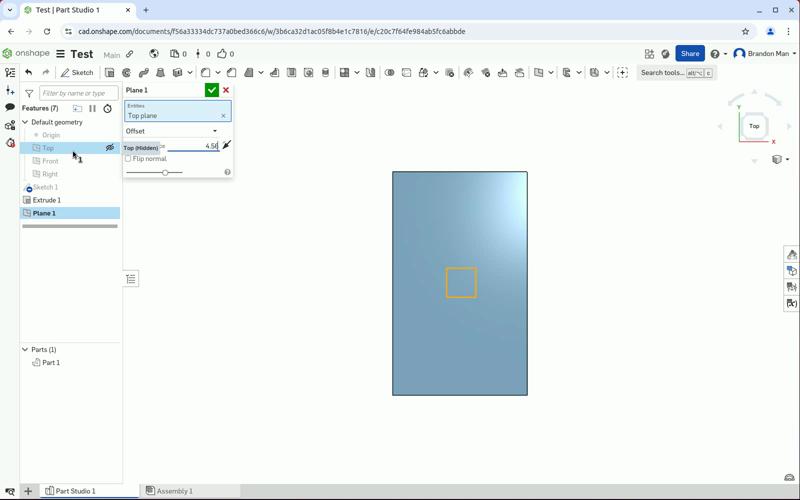
key(enter, 2)
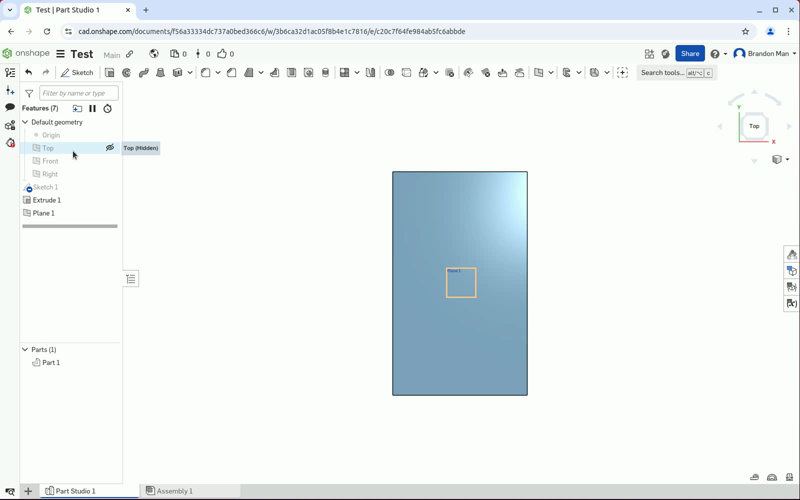
key(shift+s)
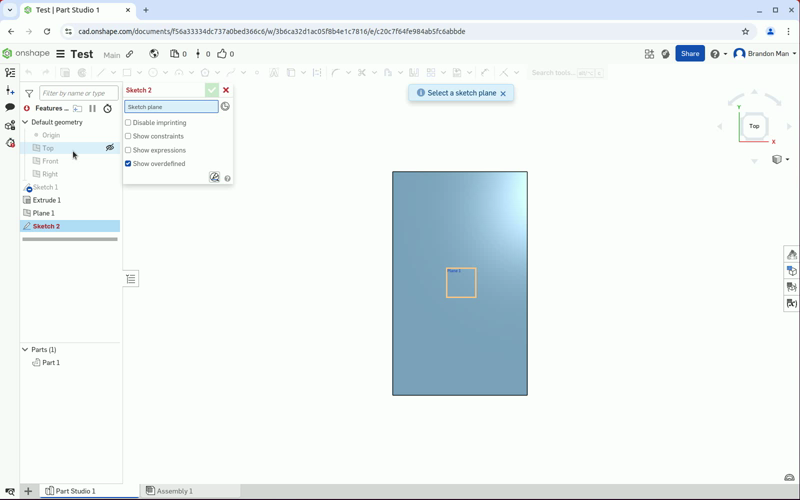
mouse_move(73, 215)
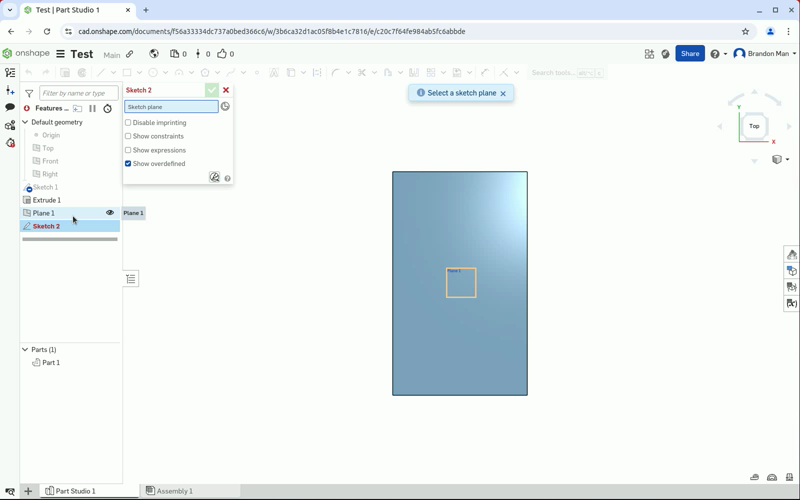
click(73, 215)
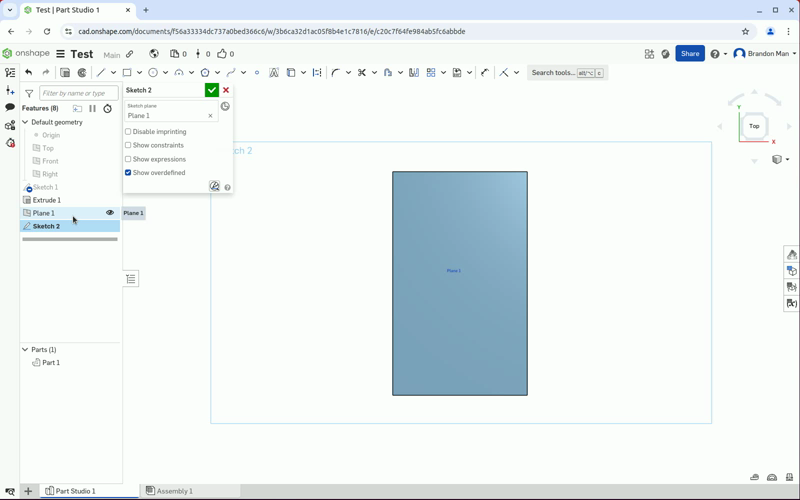
mouse_move(73, 352)
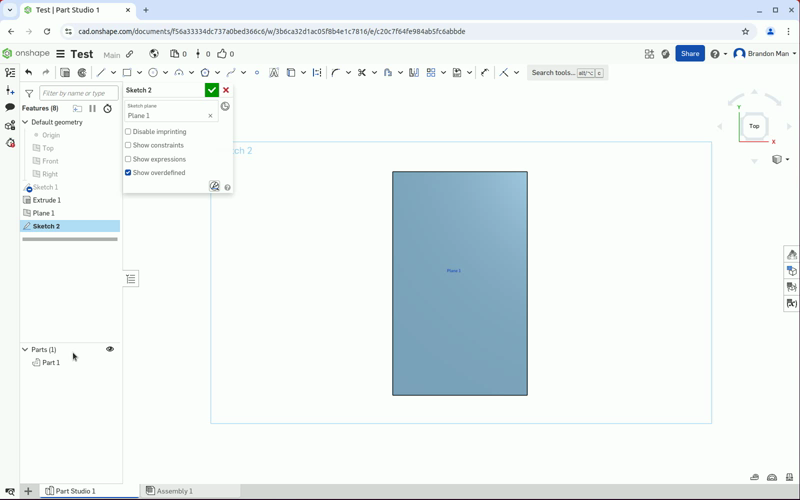
key(y)
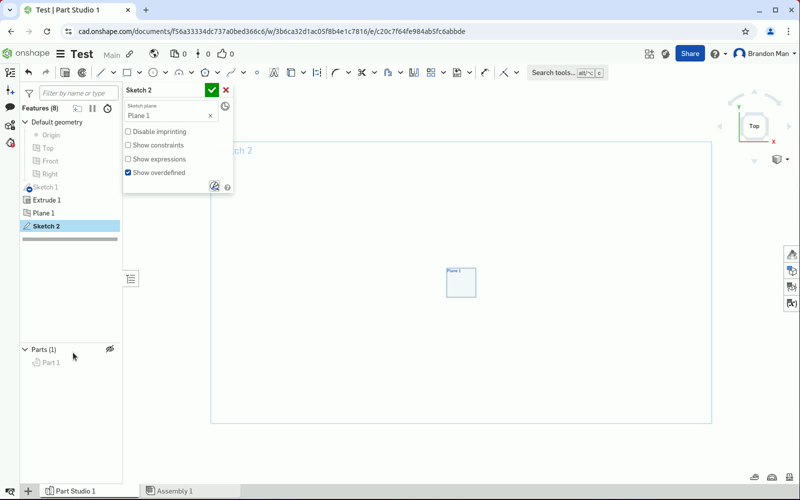
key(l)
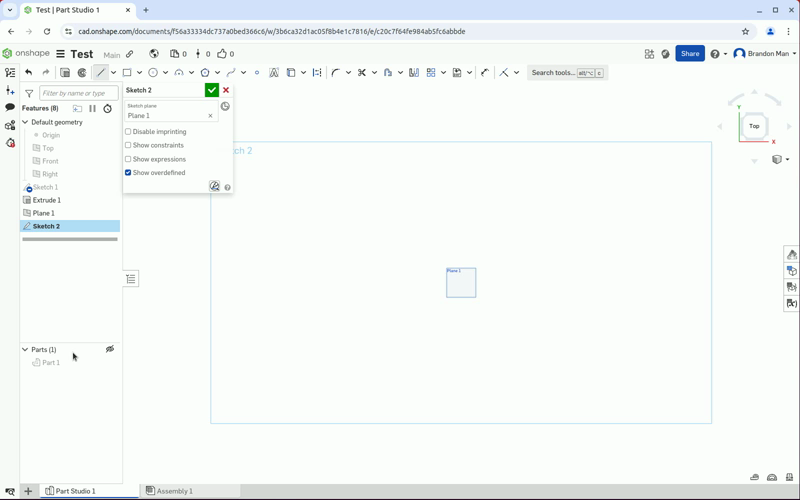
key_down(shift)
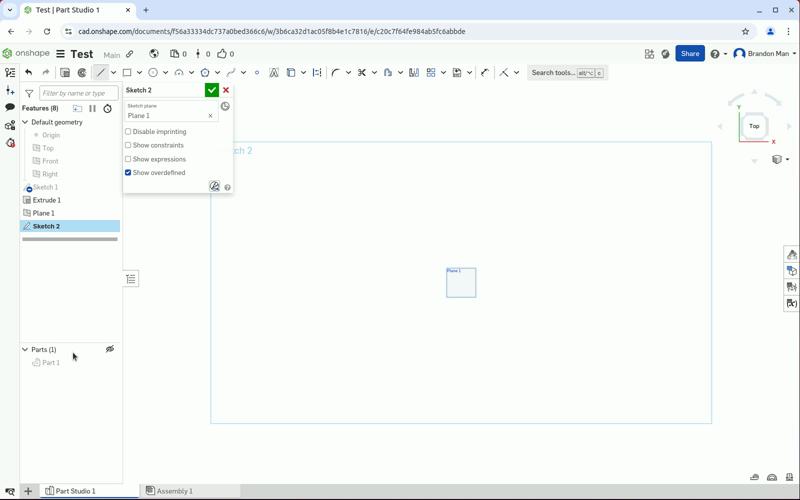
mouse_move(426, 373)
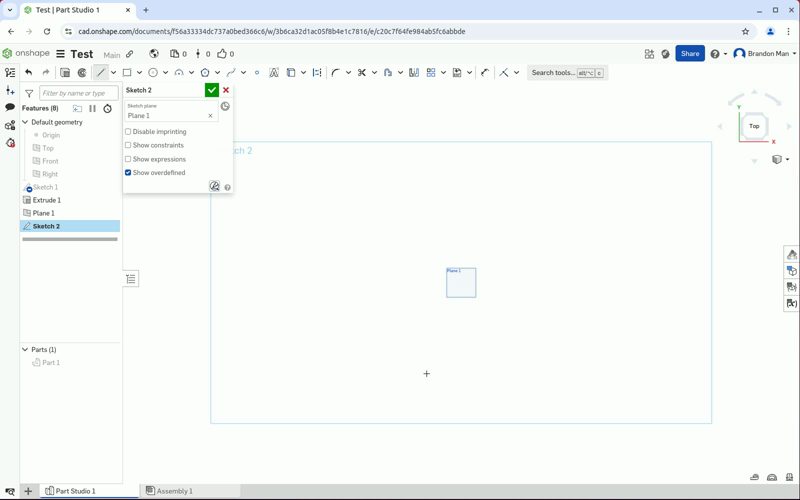
click(426, 373)
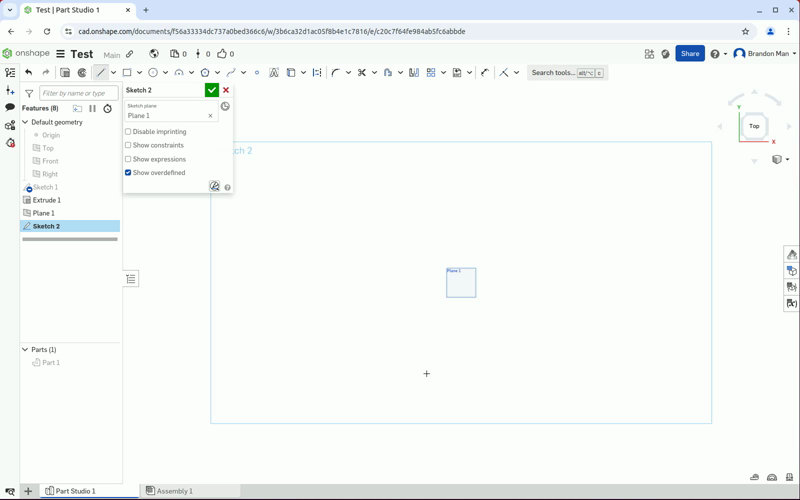
key_up(shift)
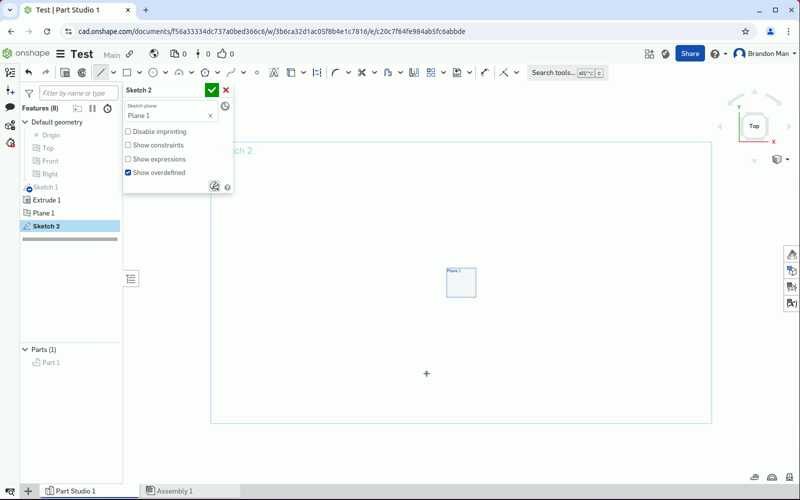
key_down(shift)
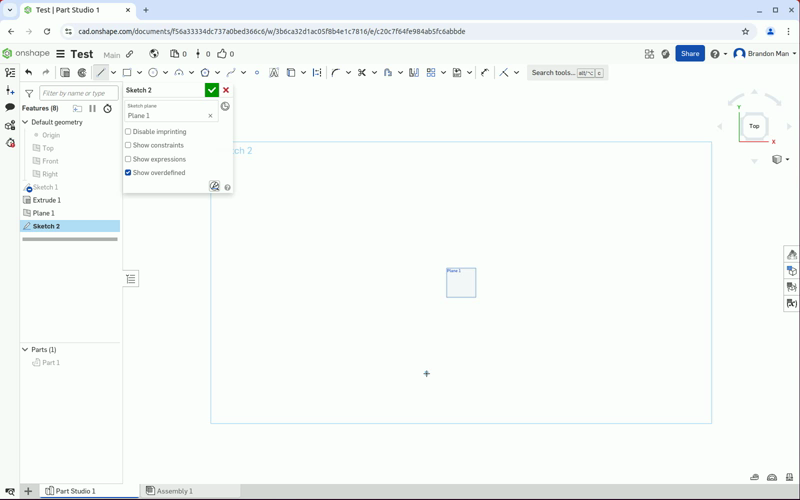
mouse_move(495, 373)
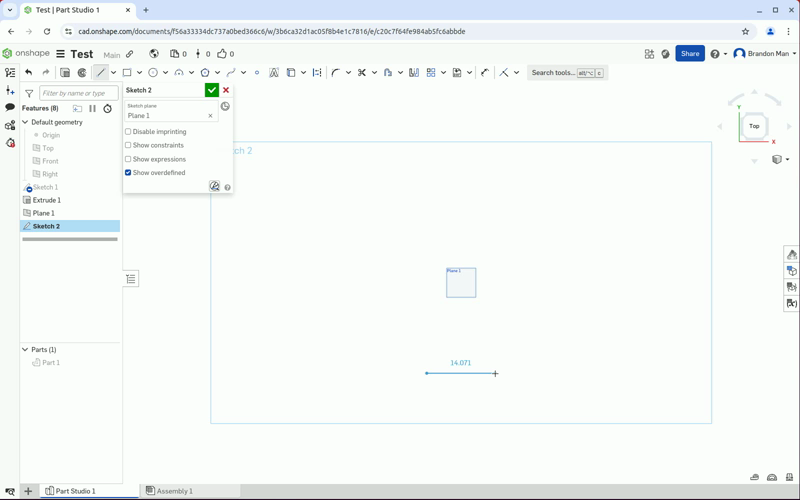
click(495, 373)
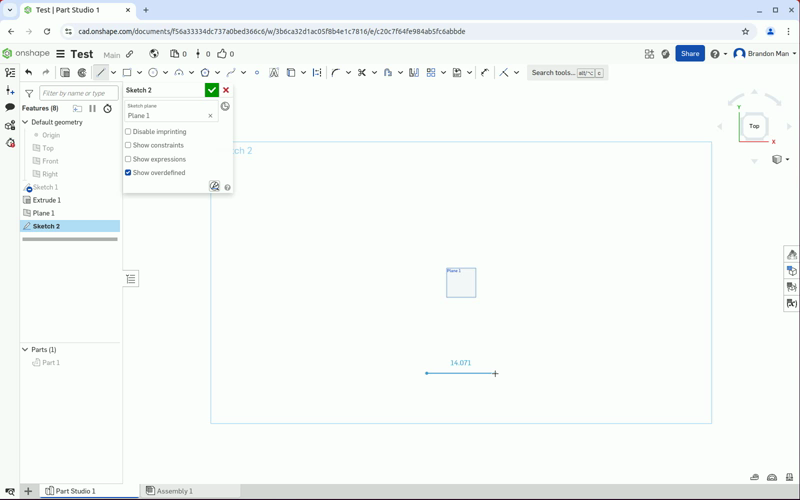
key_up(shift)
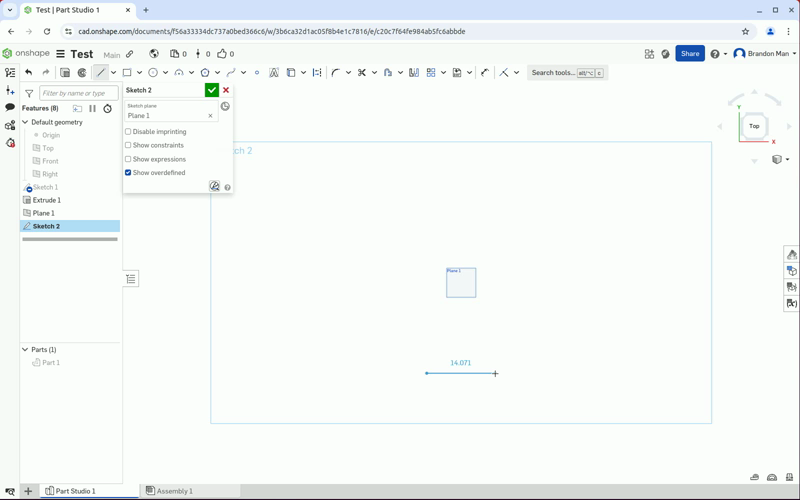
key_down(shift)
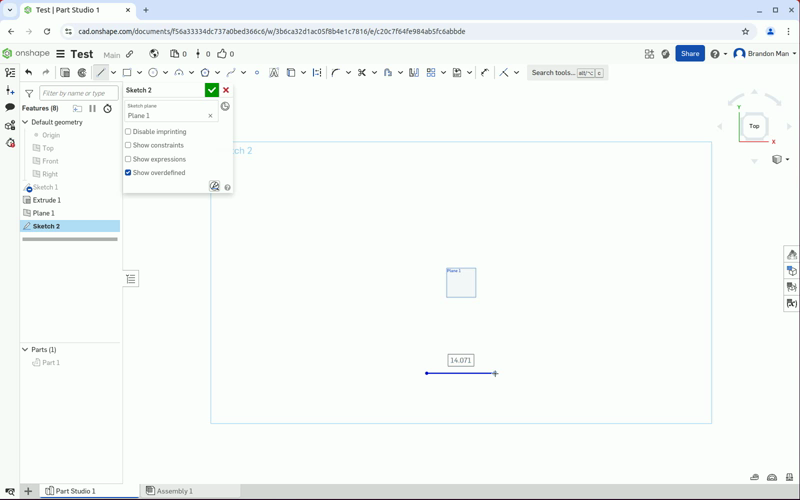
mouse_move(495, 193)
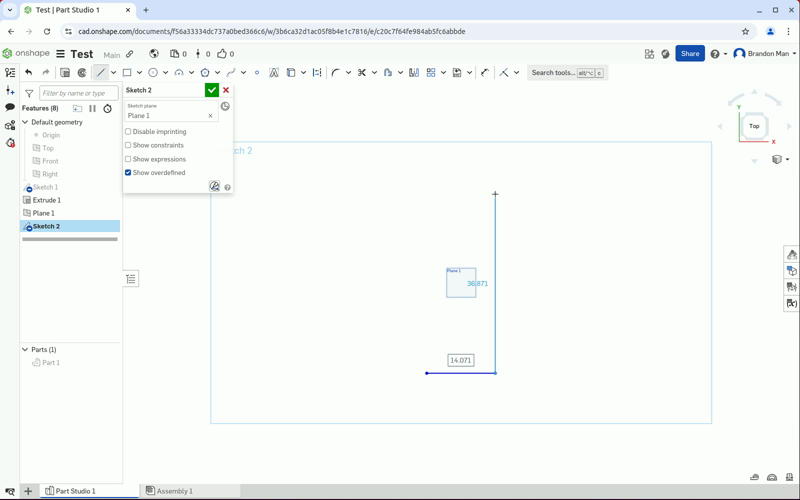
click(495, 193)
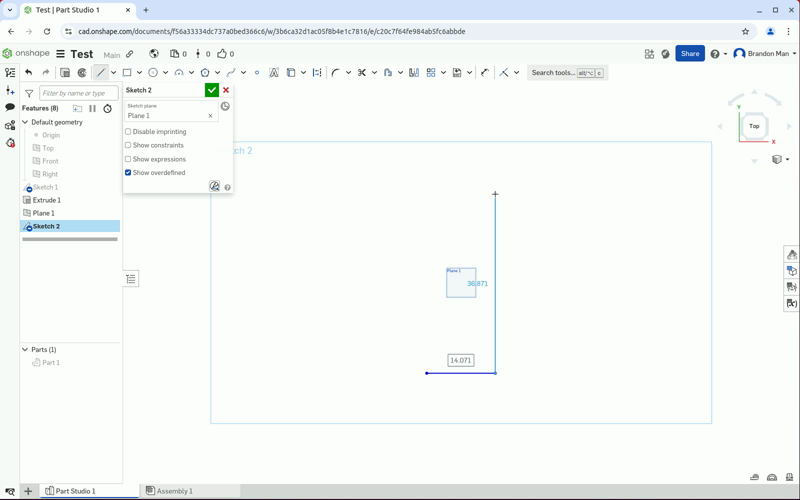
key_up(shift)
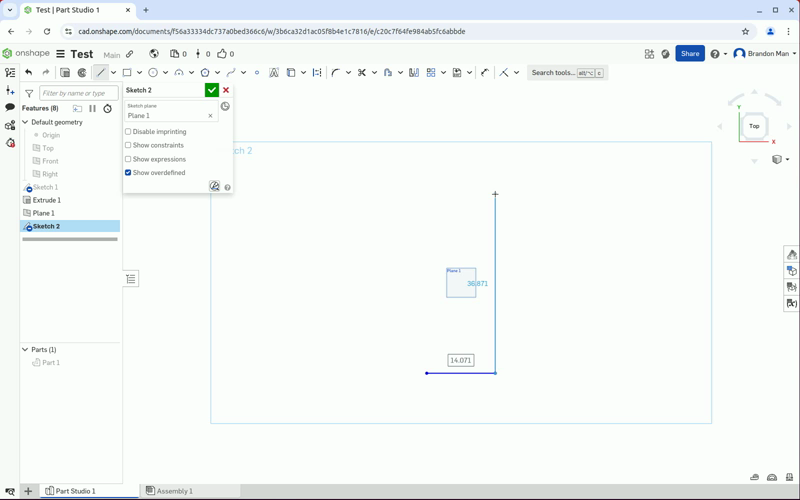
key_down(shift)
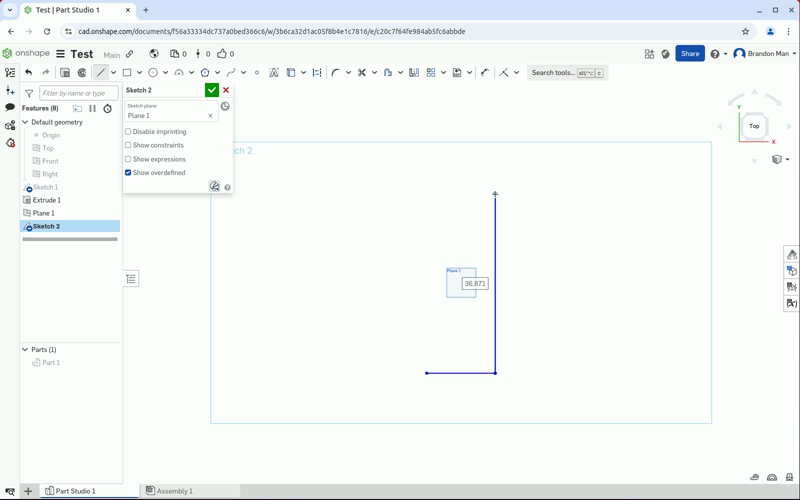
mouse_move(426, 193)
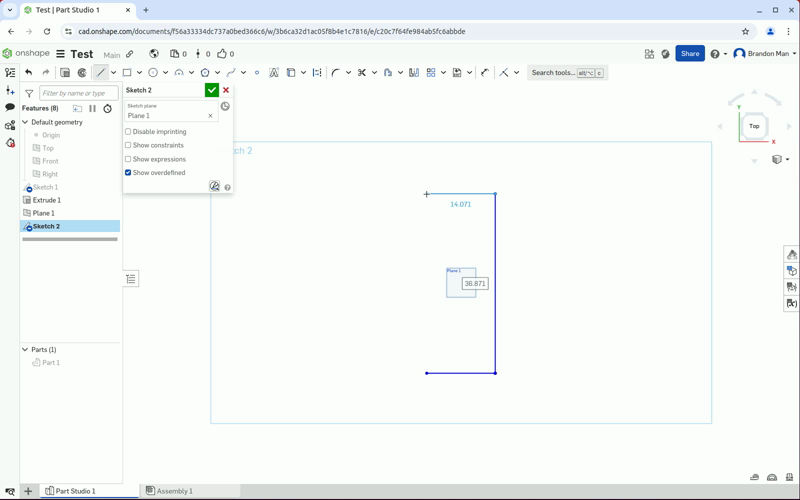
click(426, 193)
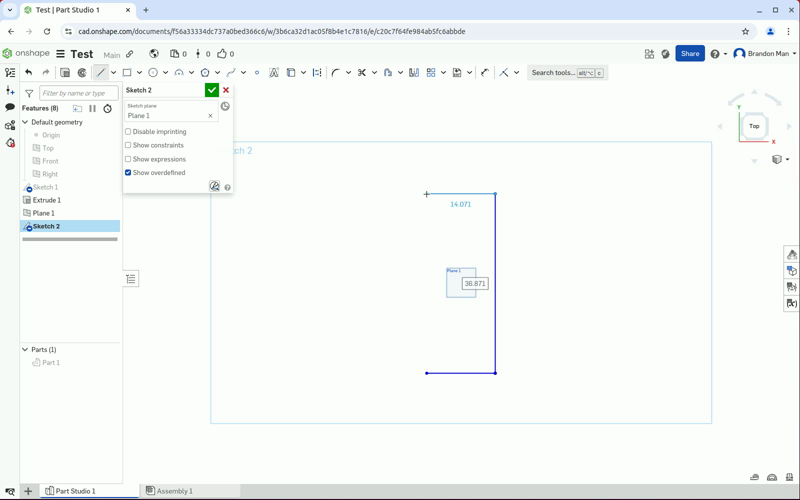
key_up(shift)
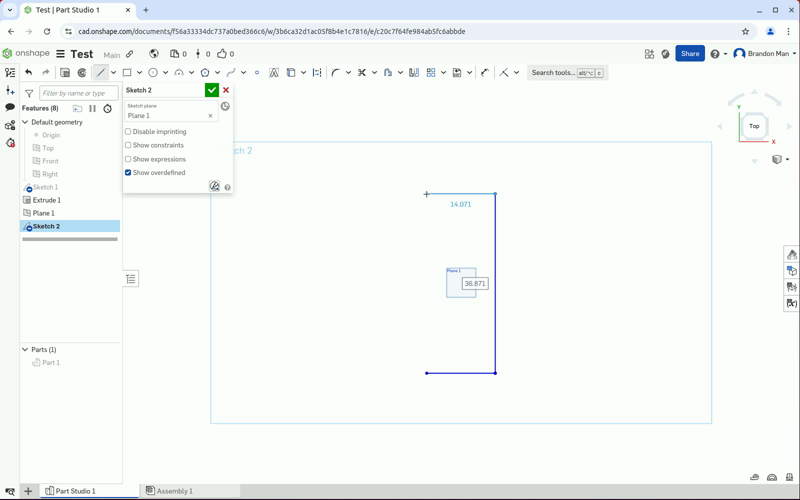
key_down(shift)
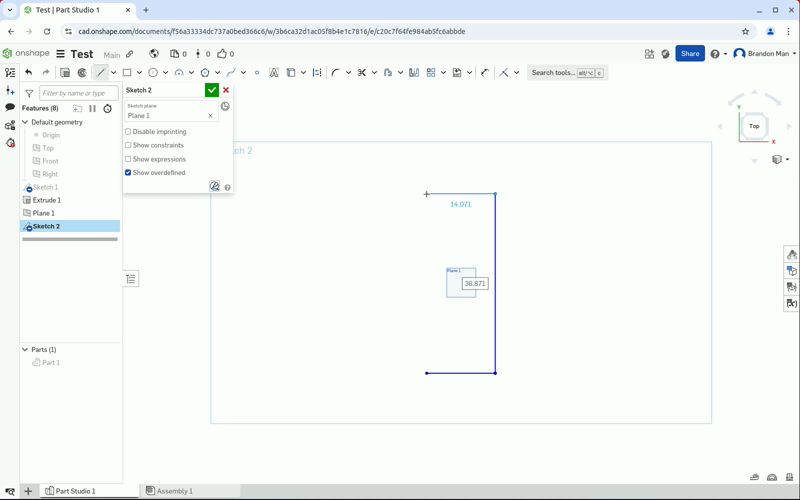
mouse_move(426, 373)
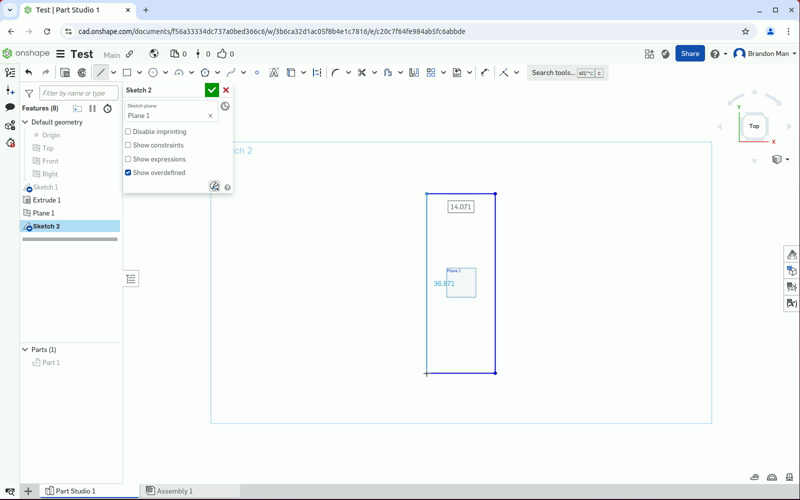
key_up(shift)
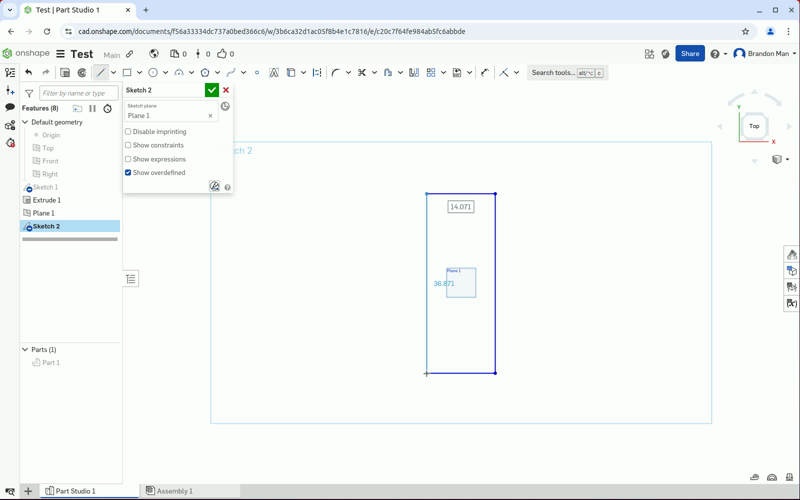
click(426, 373)
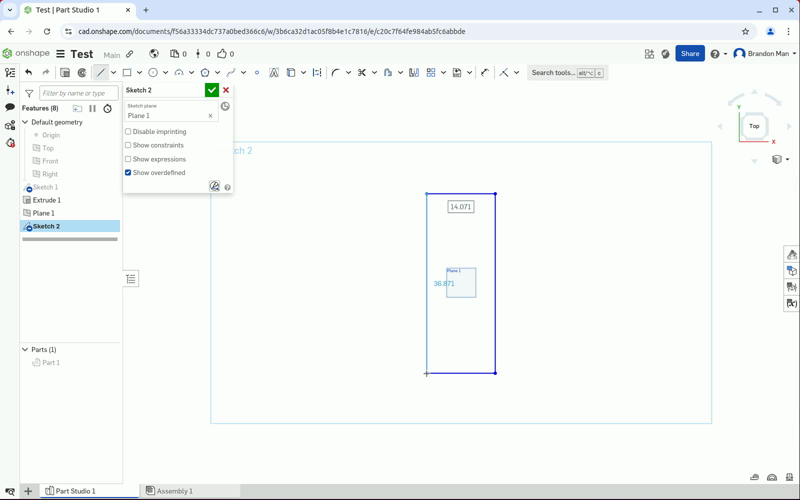
key(esc)
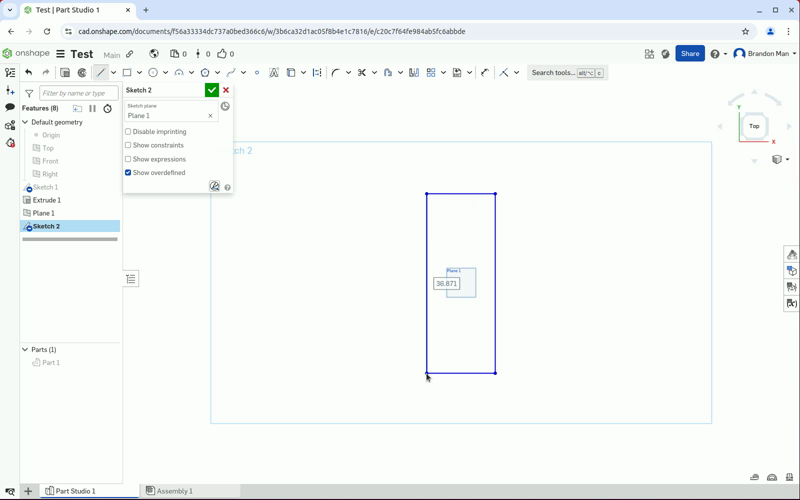
mouse_move(451, 234)
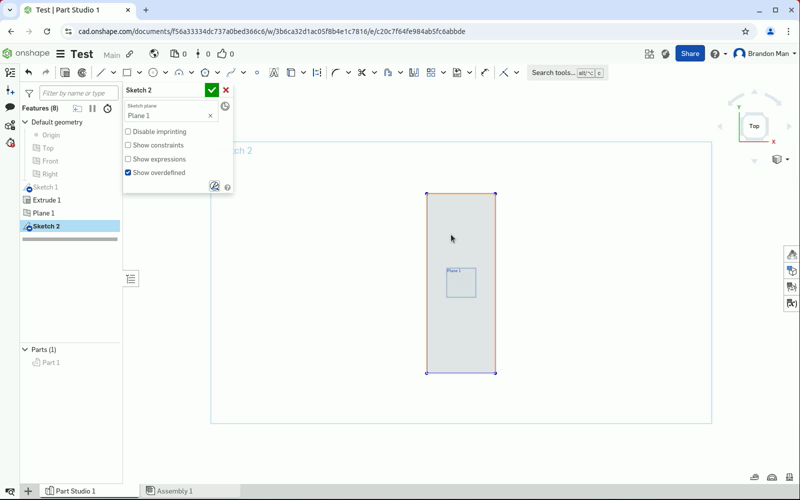
click(451, 234)
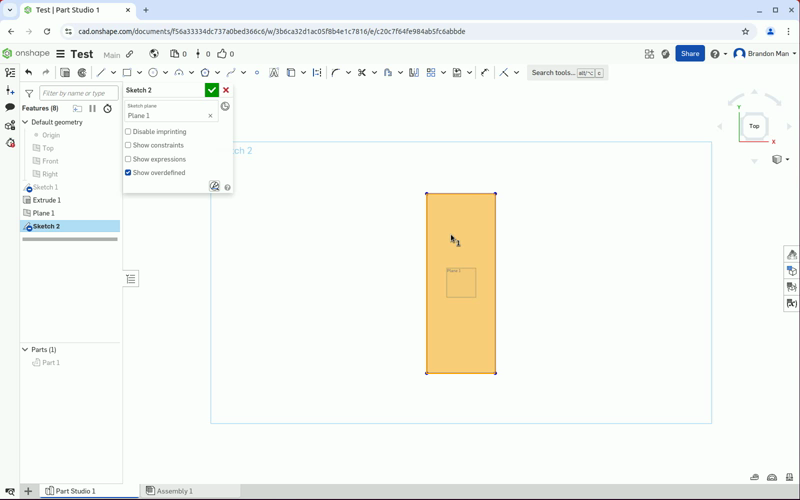
mouse_move(73, 352)
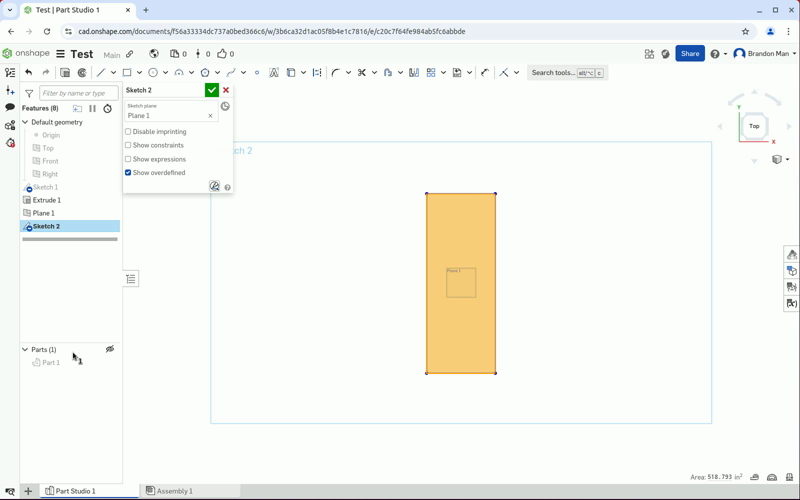
key(shift+y)
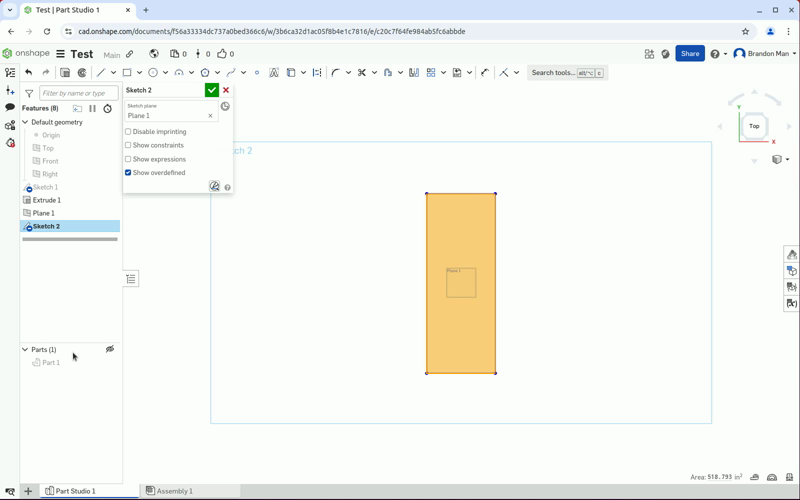
key(shift+e)
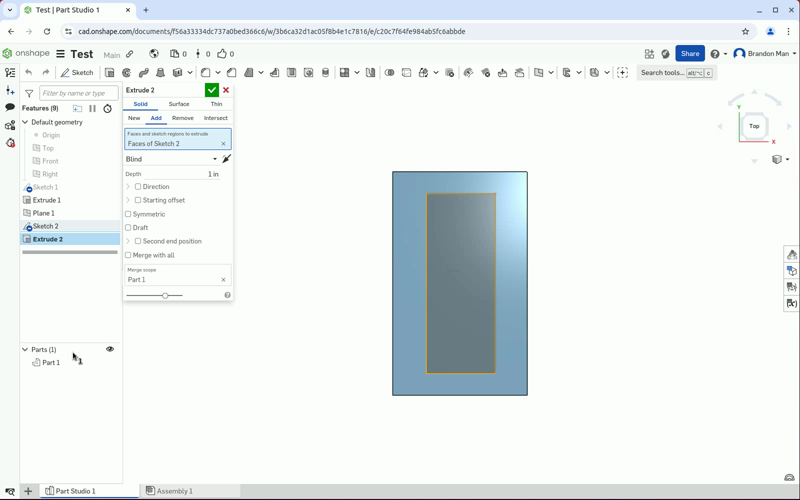
mouse_move(143, 106)
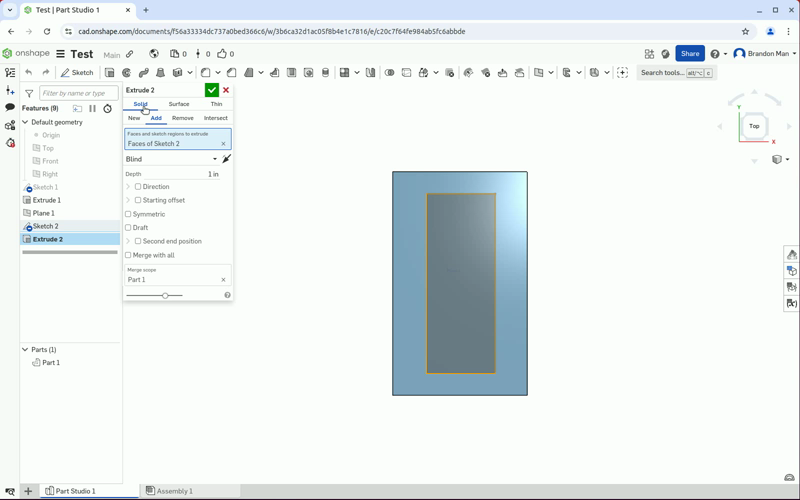
click(143, 106)
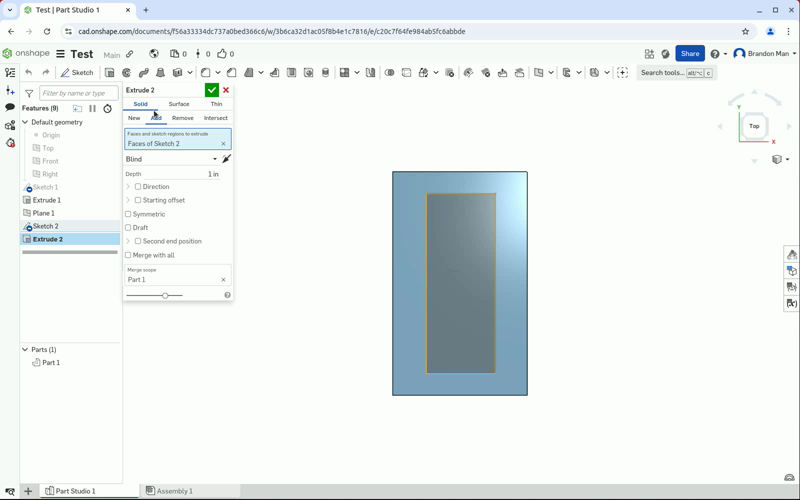
mouse_move(186, 120)
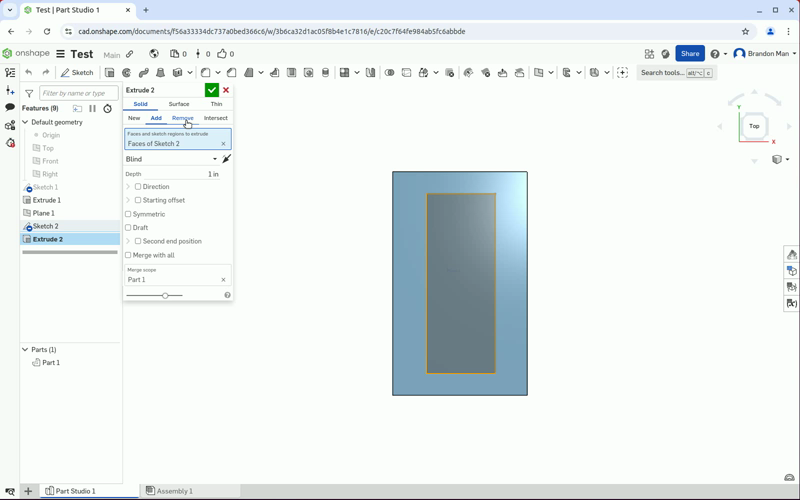
click(186, 120)
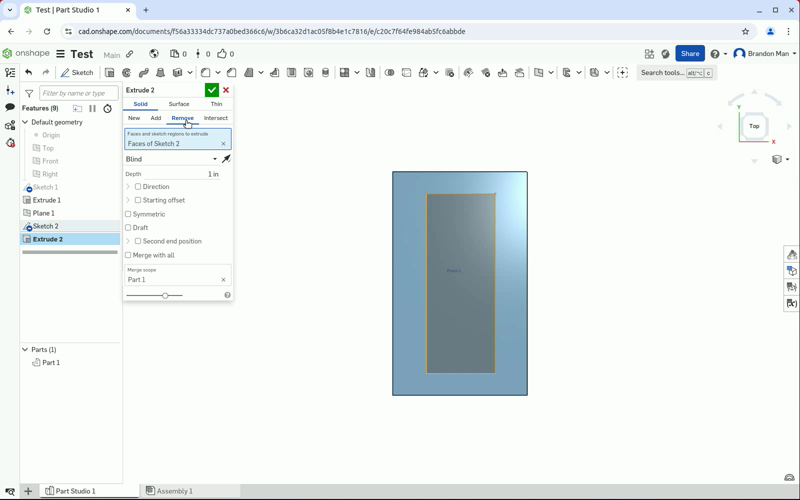
key(tab, 4)
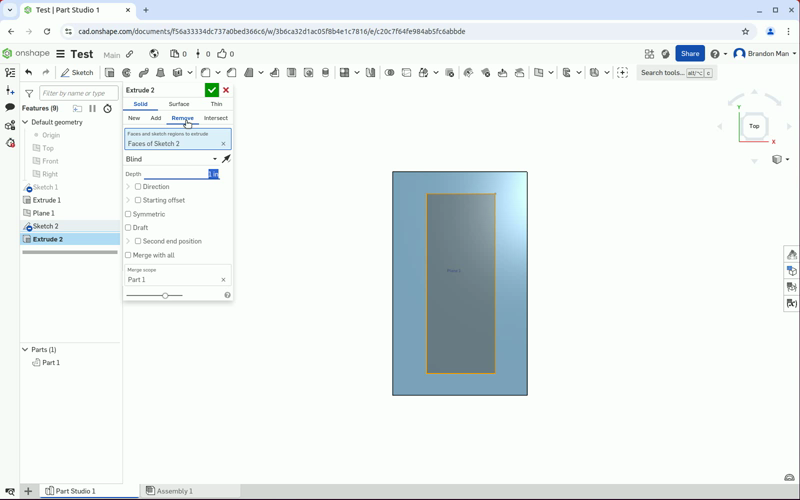
text(9.147)
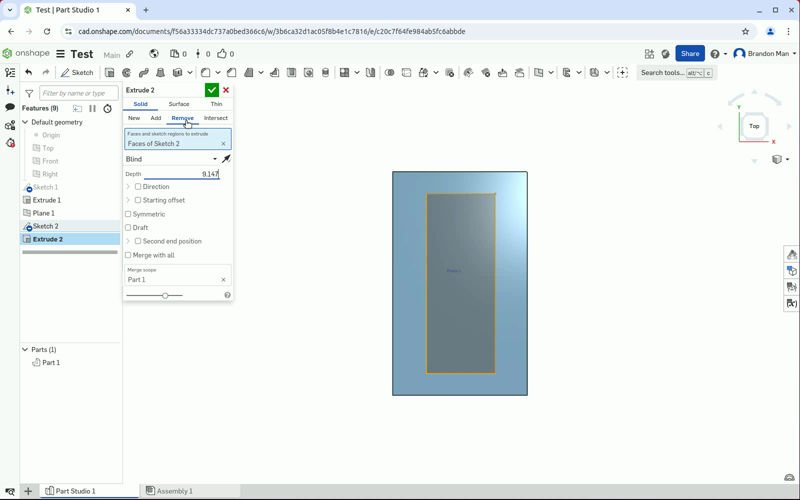
key(tab, 6)
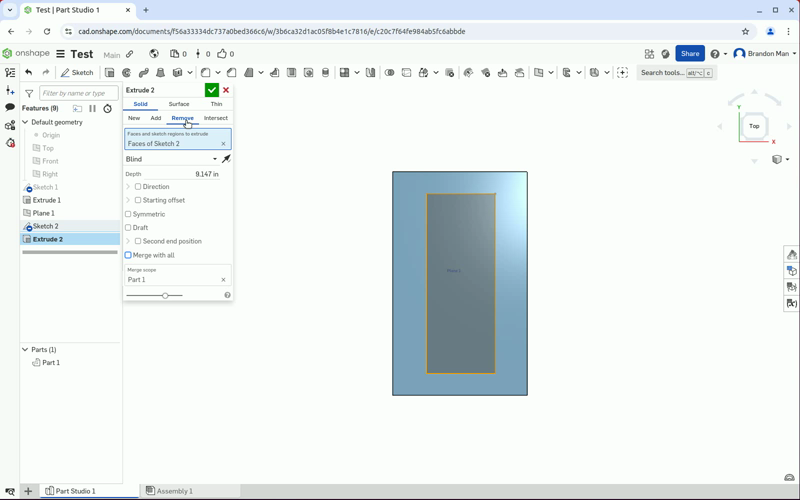
key(space)
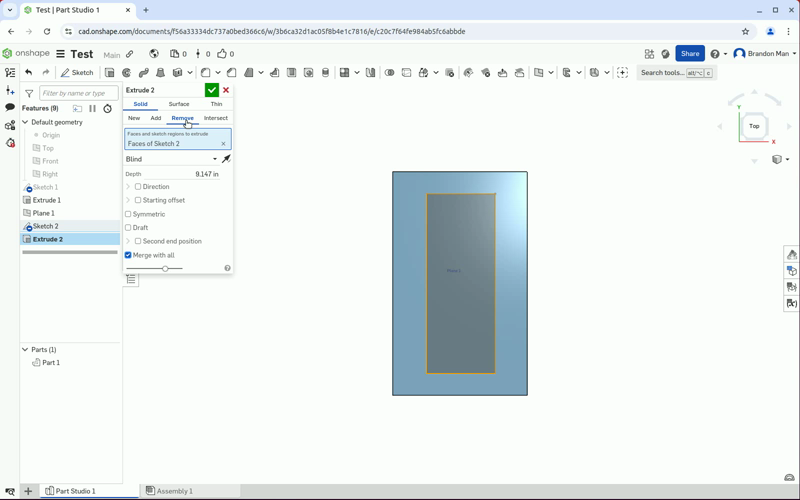
key(enter)
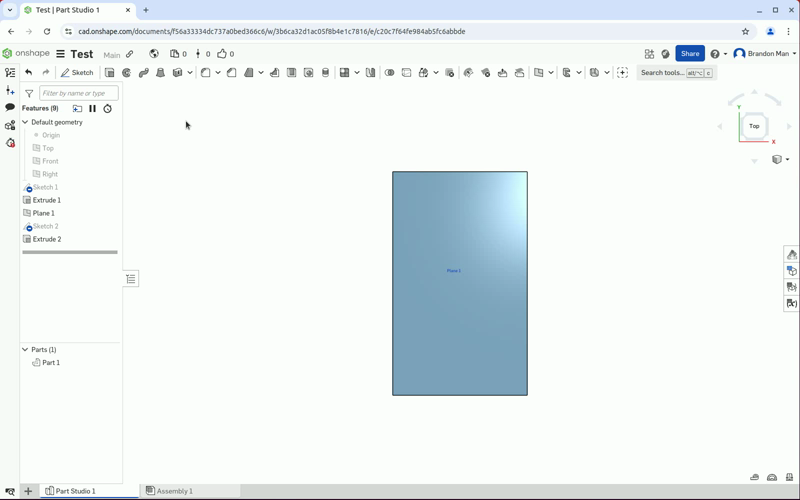
key(shift+h)
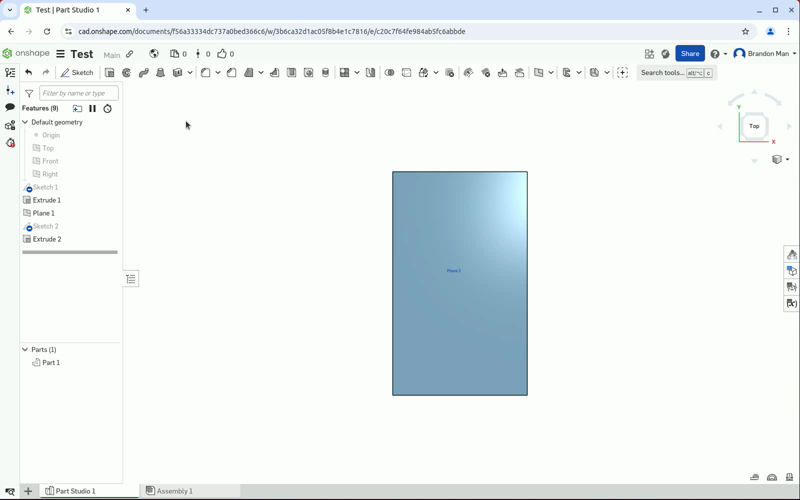
key(shift+h)
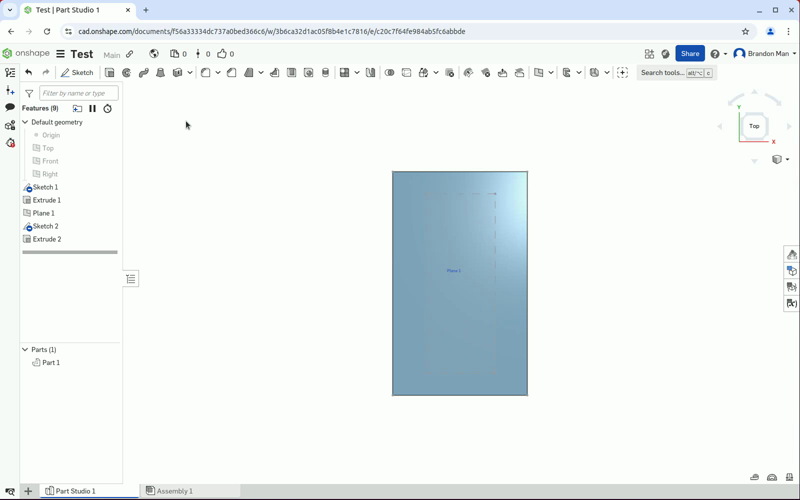
key(shift+7)
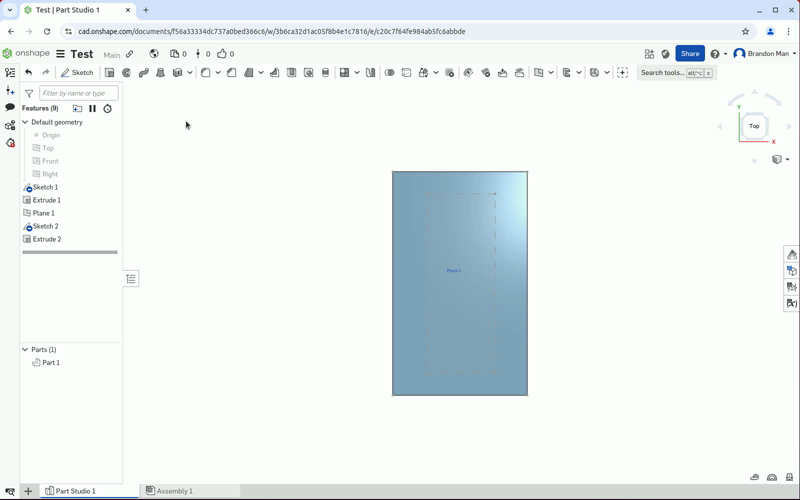
key(up, 3)
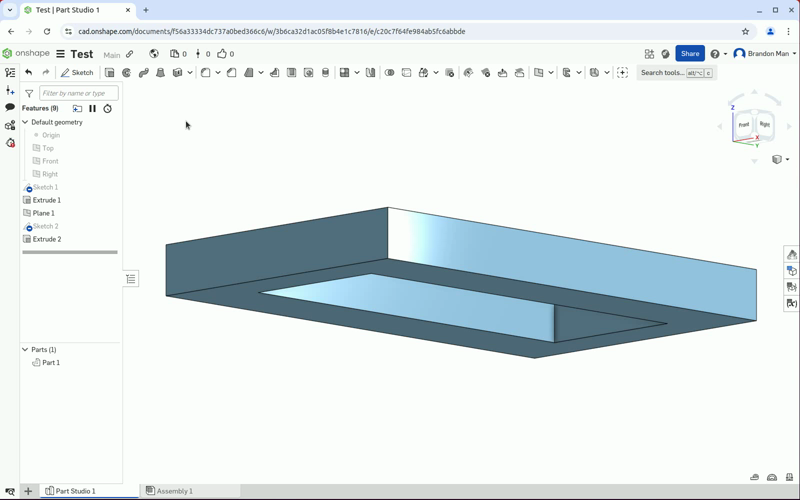
key(left, 3)
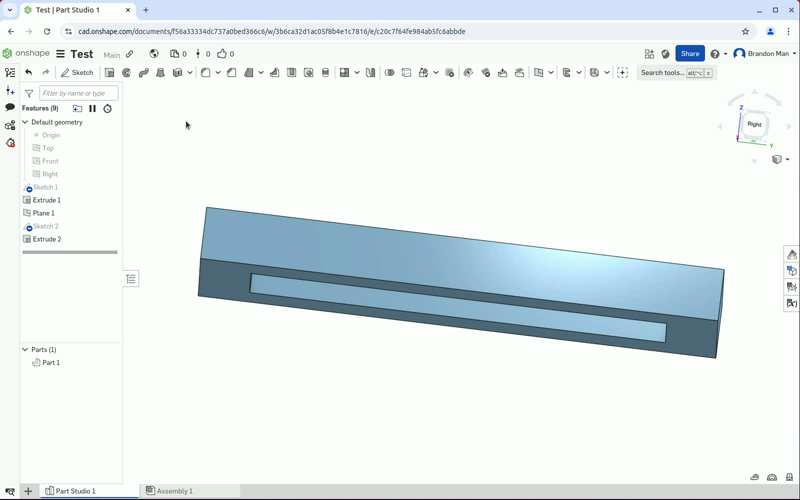
key(right, 3)
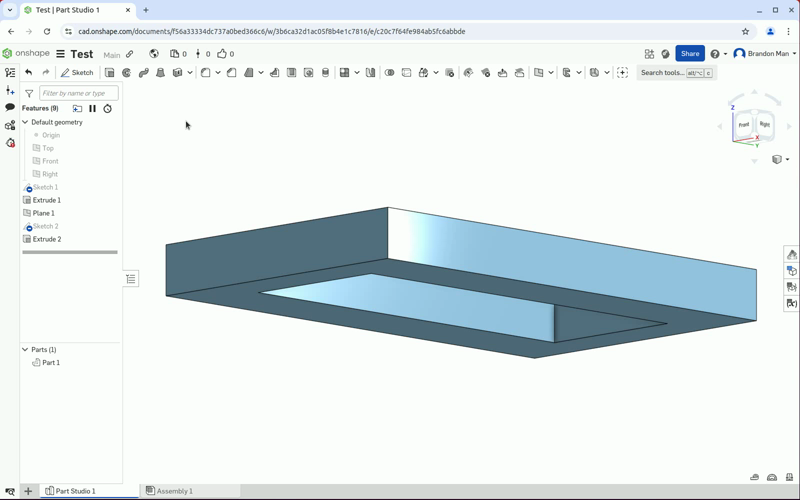
key(down, 3)
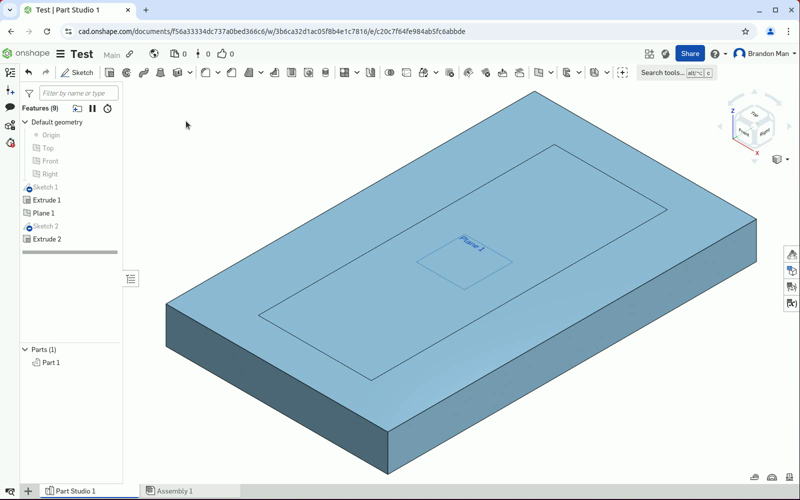
mouse_move(73, 189)
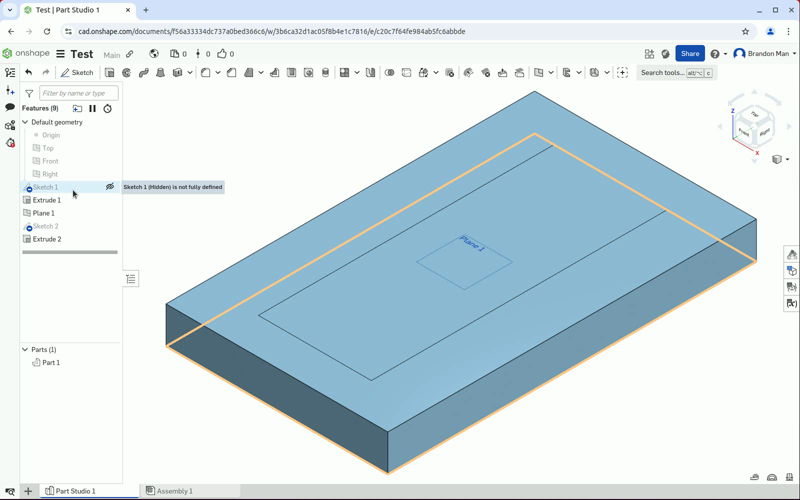
click(73, 189)